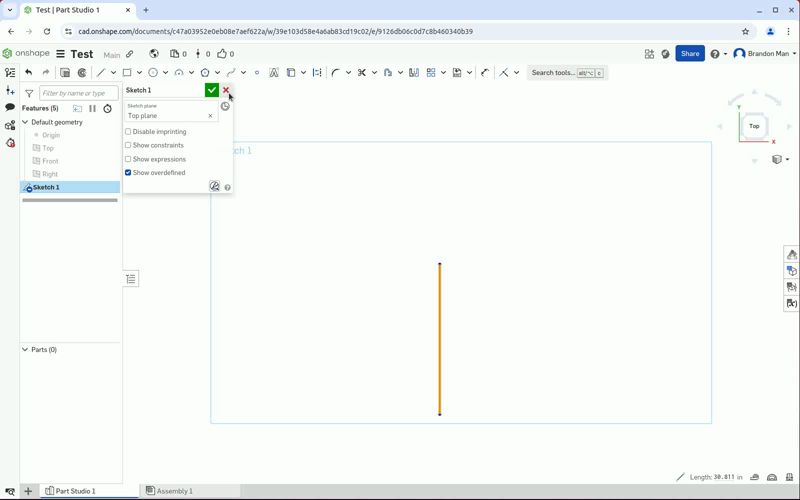
key(shift+h)
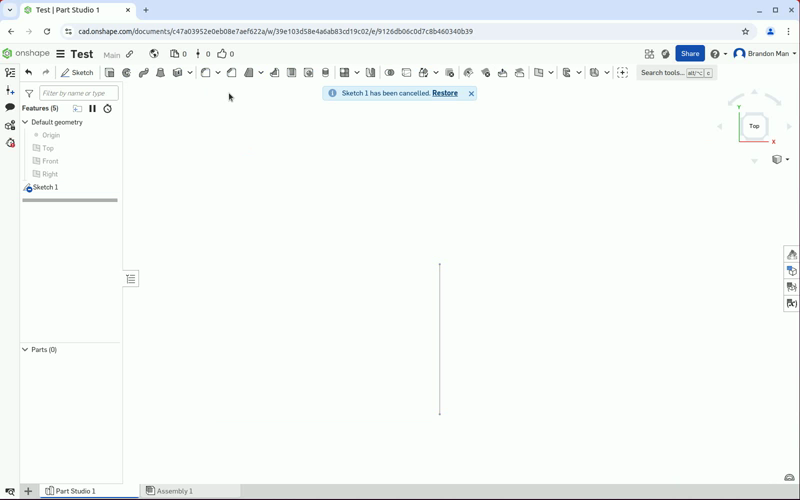
key(shift+s)
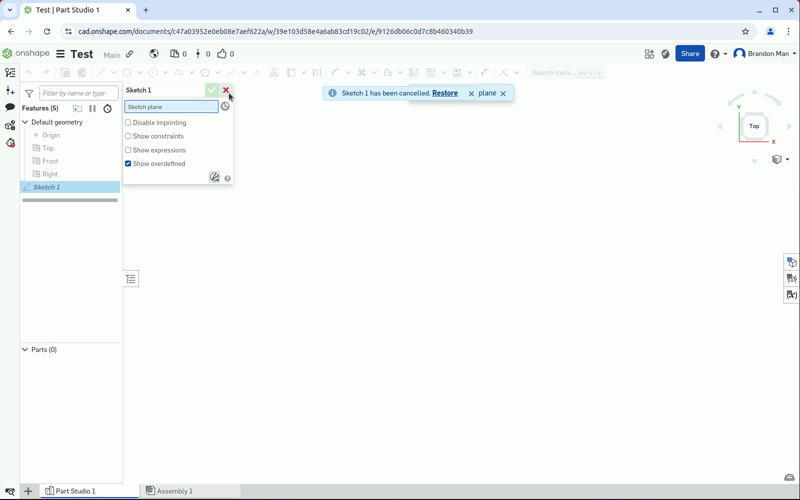
mouse_move(73, 150)
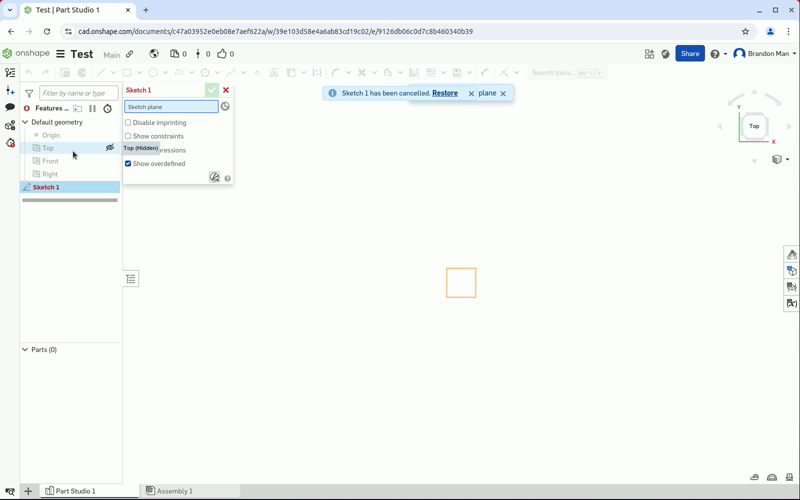
click(73, 150)
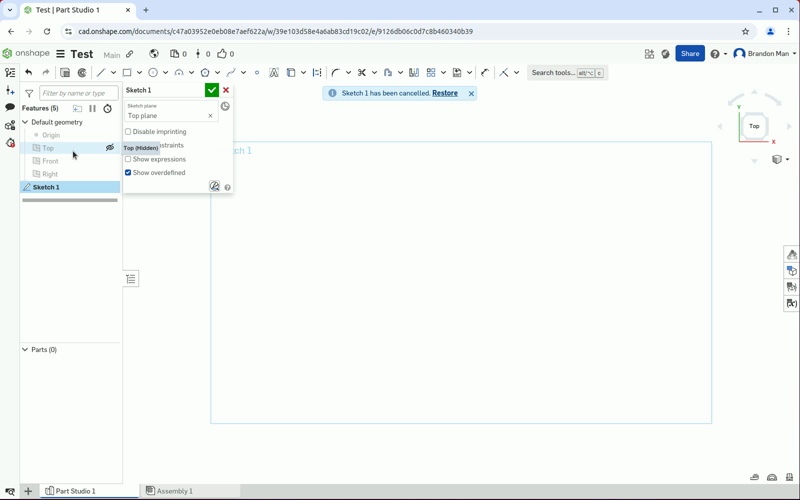
mouse_move(73, 352)
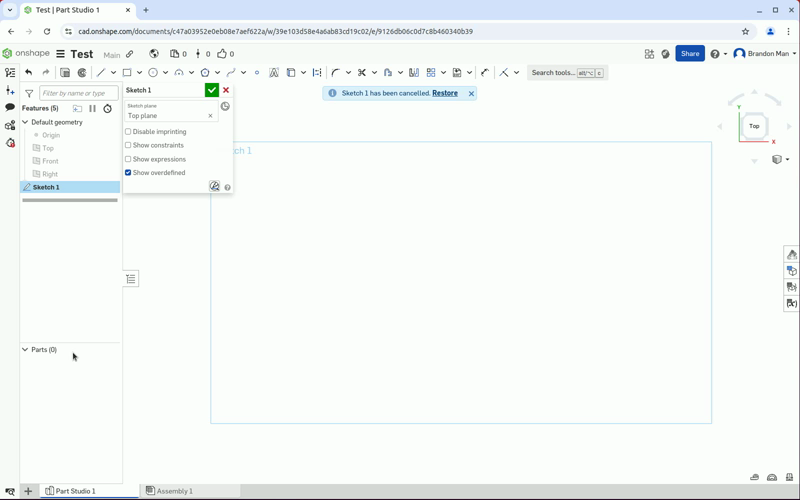
key(y)
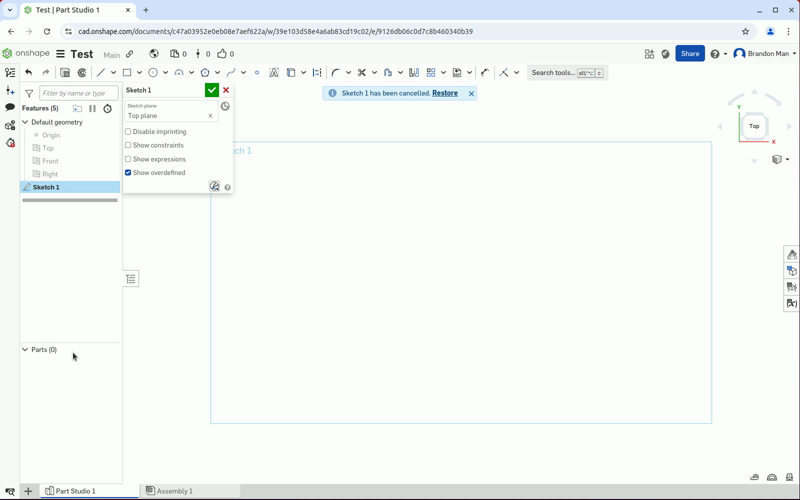
key(l)
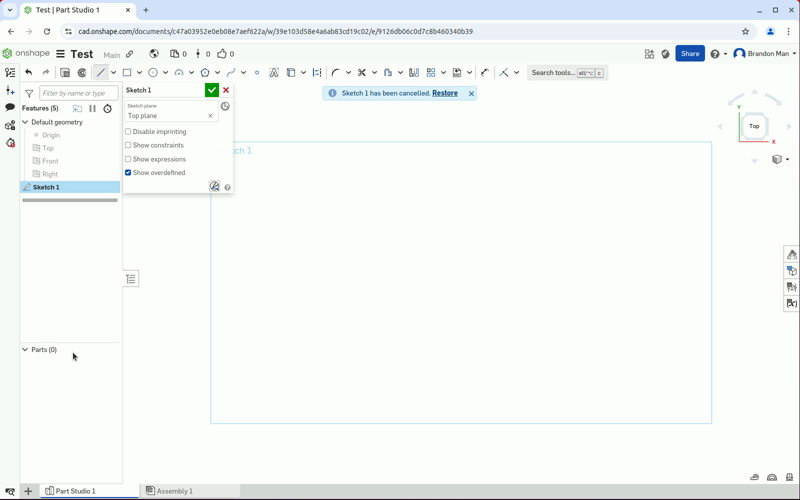
key_down(shift)
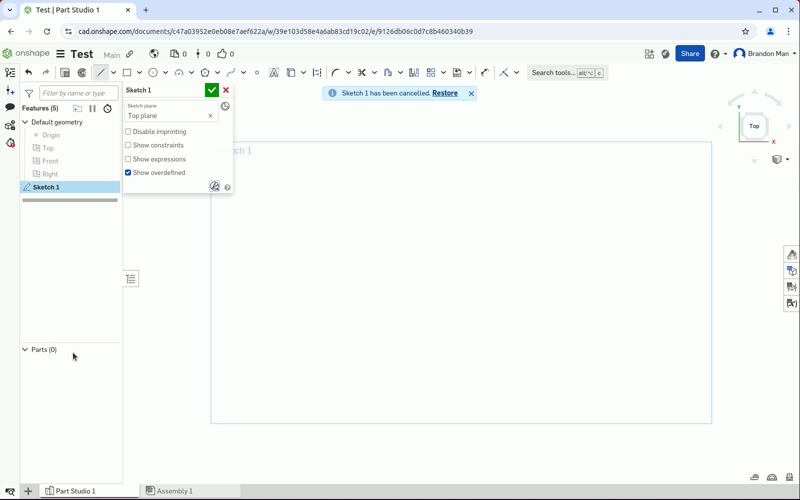
mouse_move(348, 357)
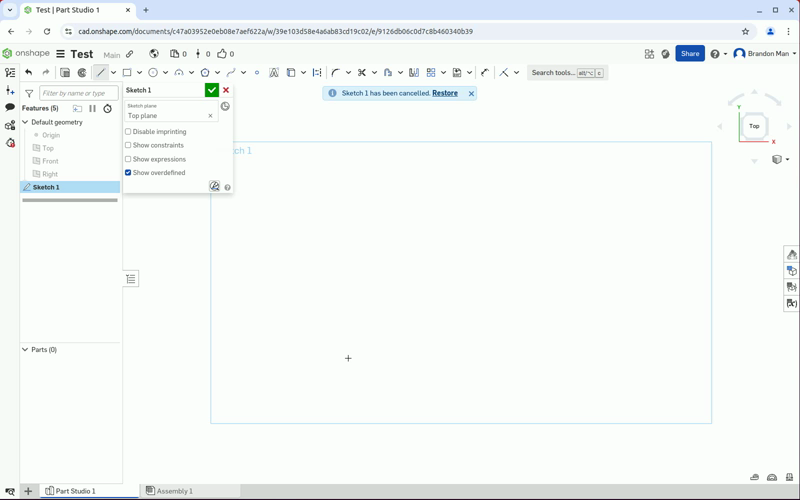
click(348, 357)
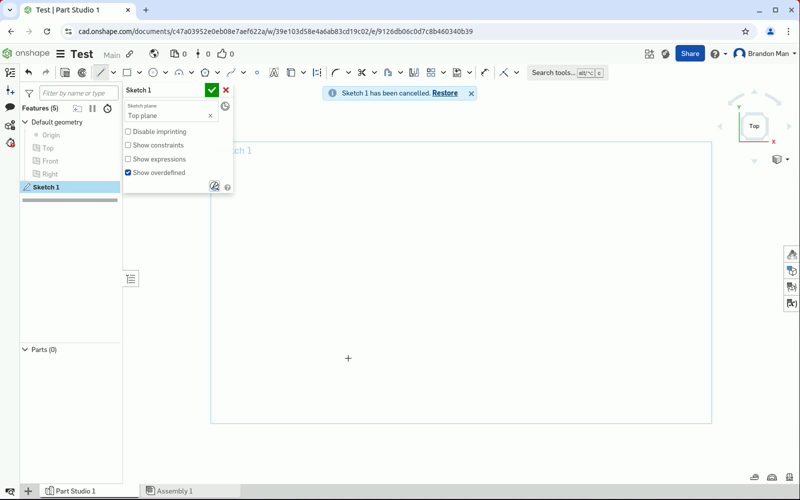
key_up(shift)
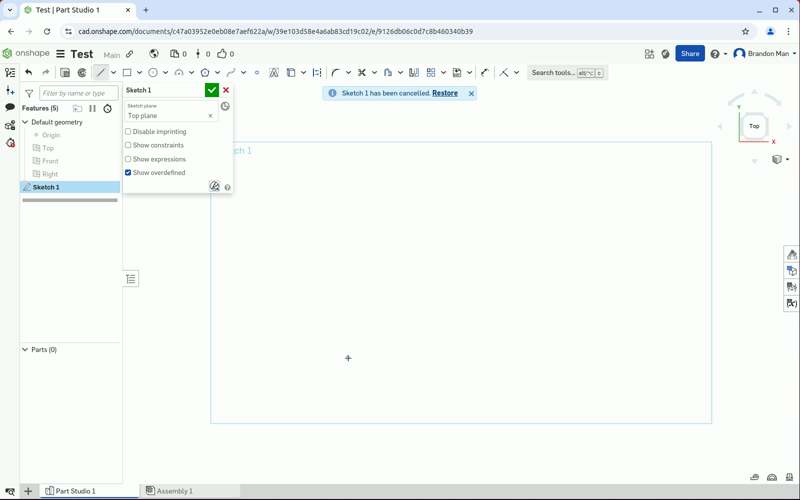
key_down(shift)
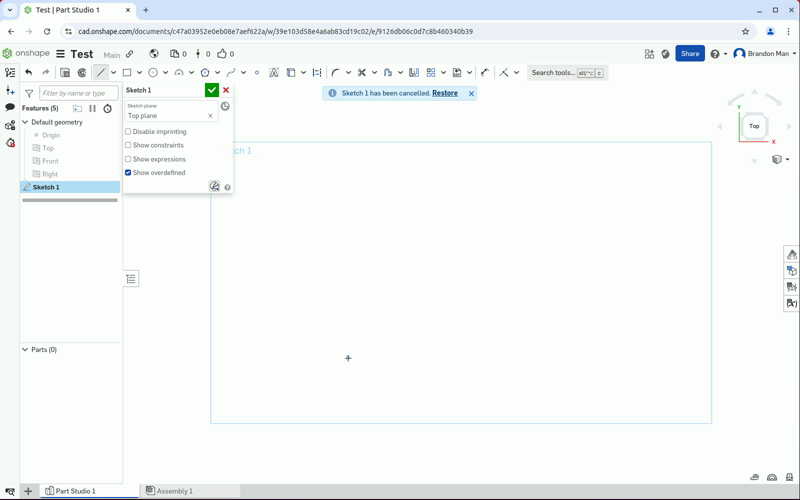
mouse_move(572, 357)
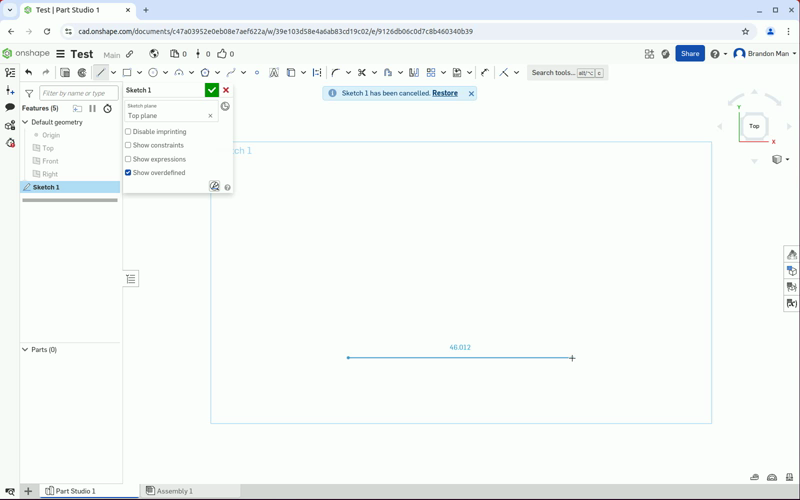
click(572, 357)
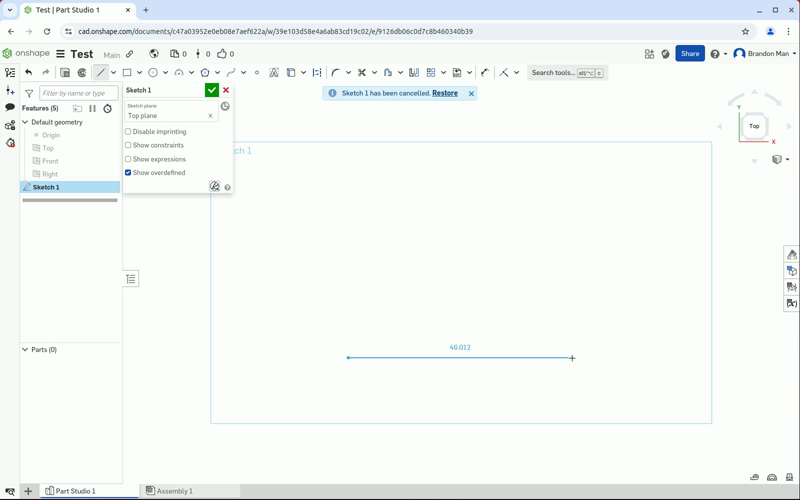
key_up(shift)
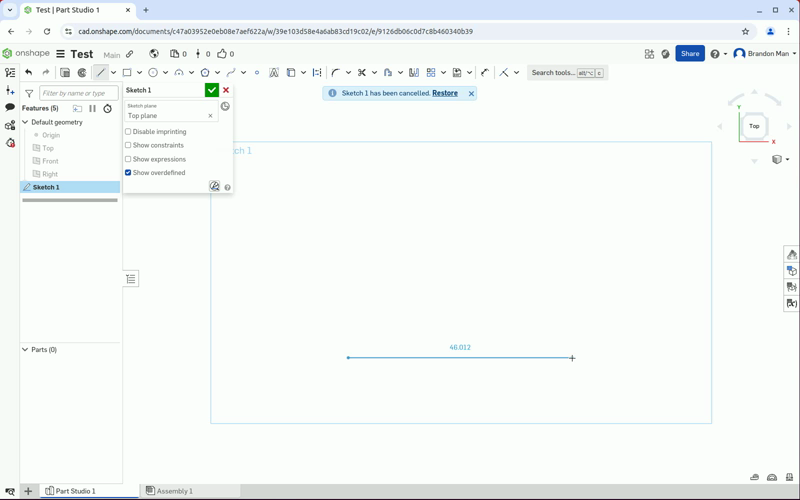
key_down(shift)
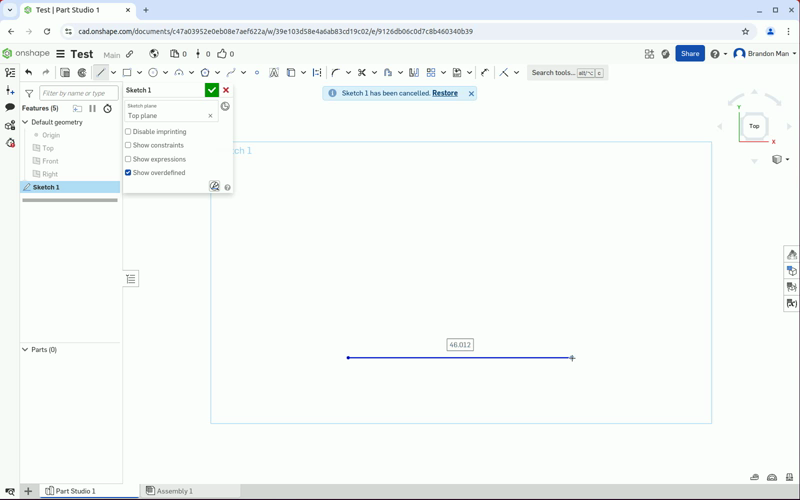
mouse_move(572, 209)
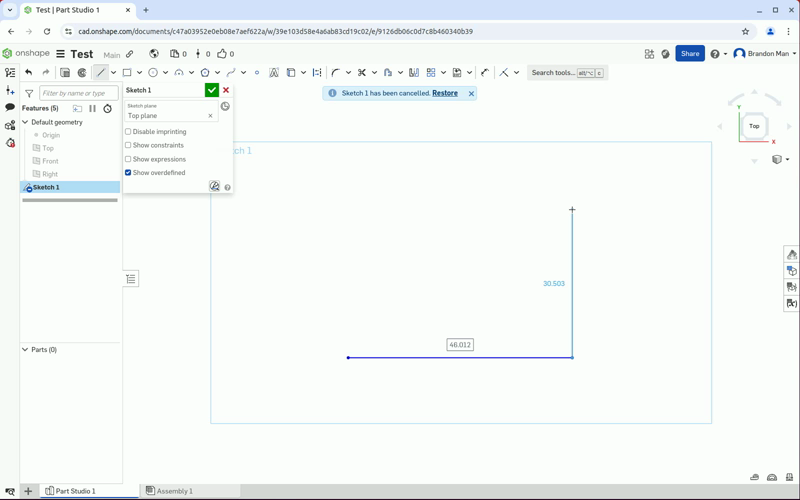
click(572, 209)
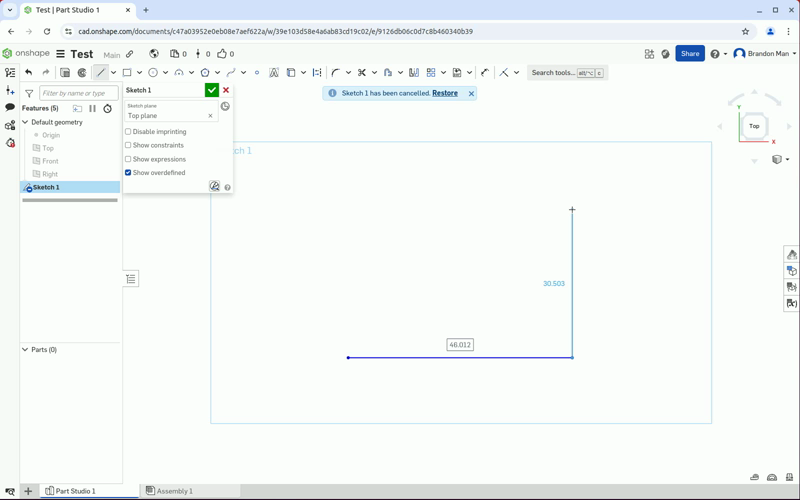
key_up(shift)
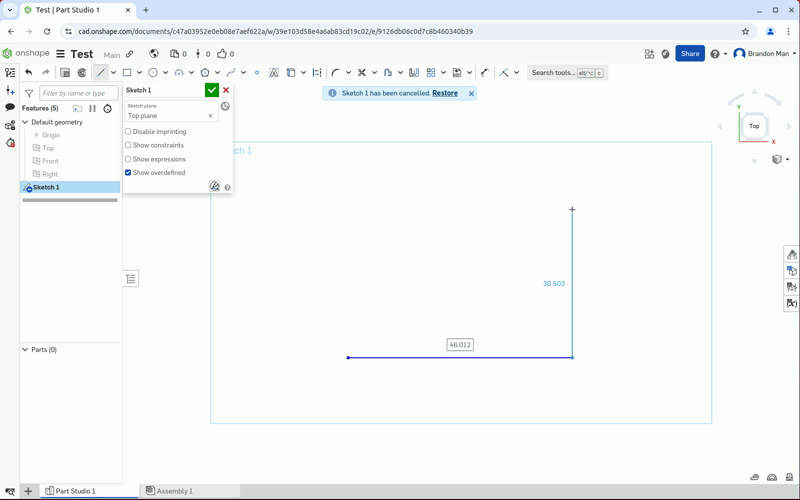
key_down(shift)
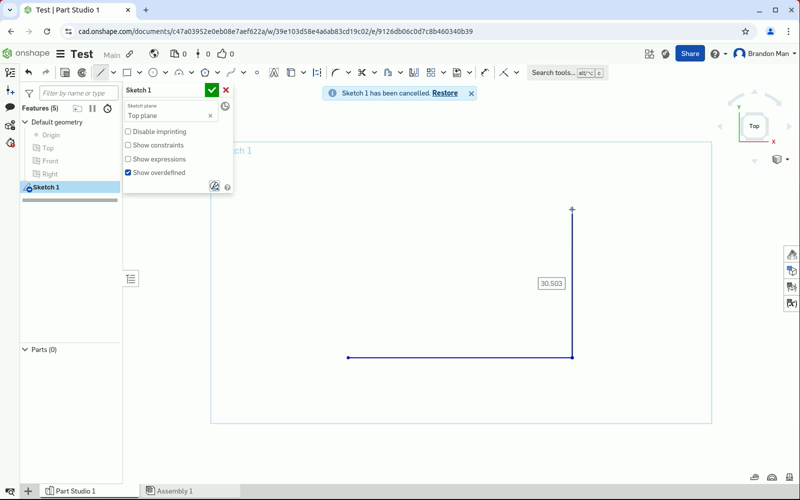
mouse_move(348, 209)
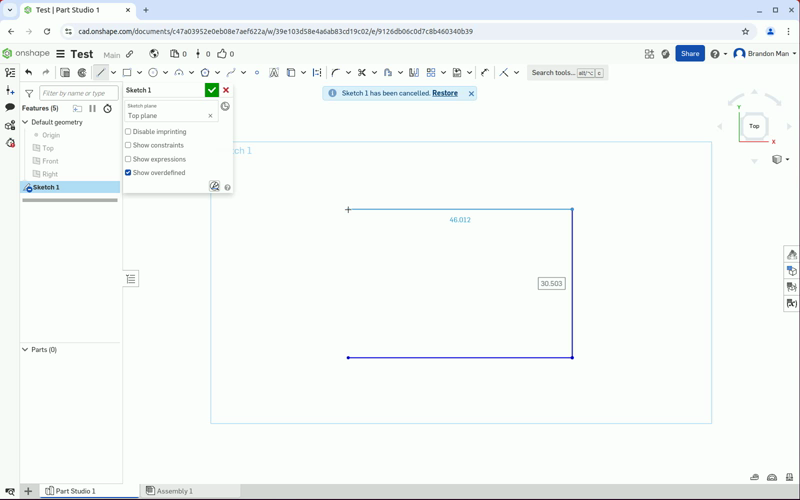
click(348, 209)
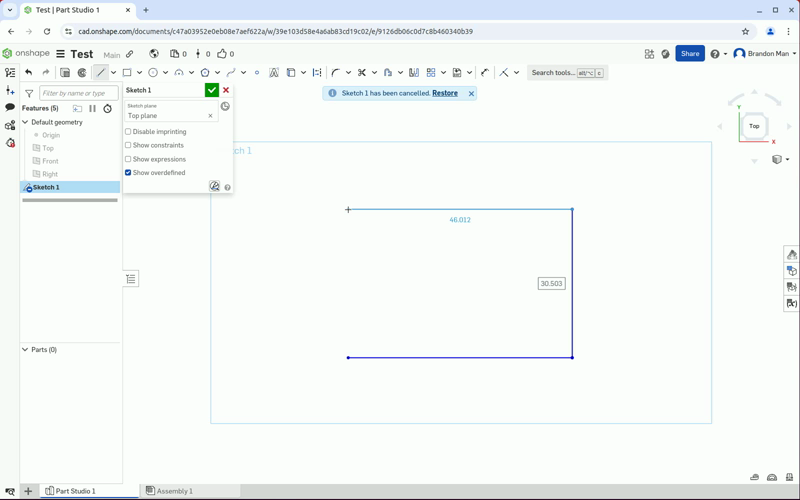
key_up(shift)
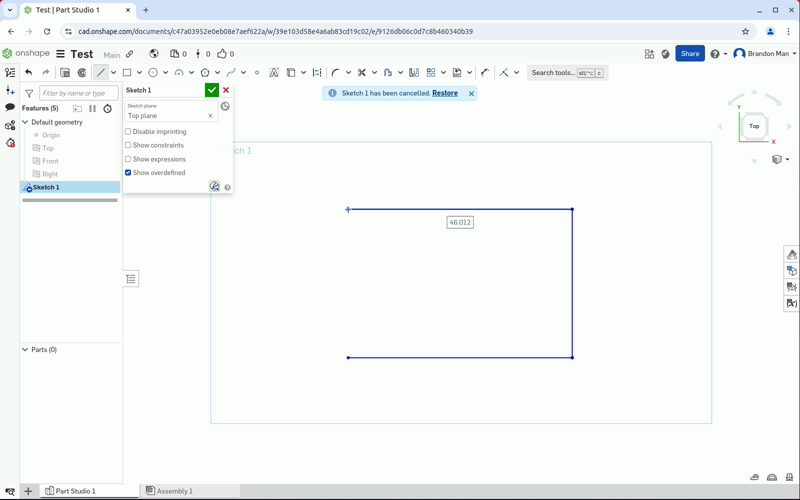
key_down(shift)
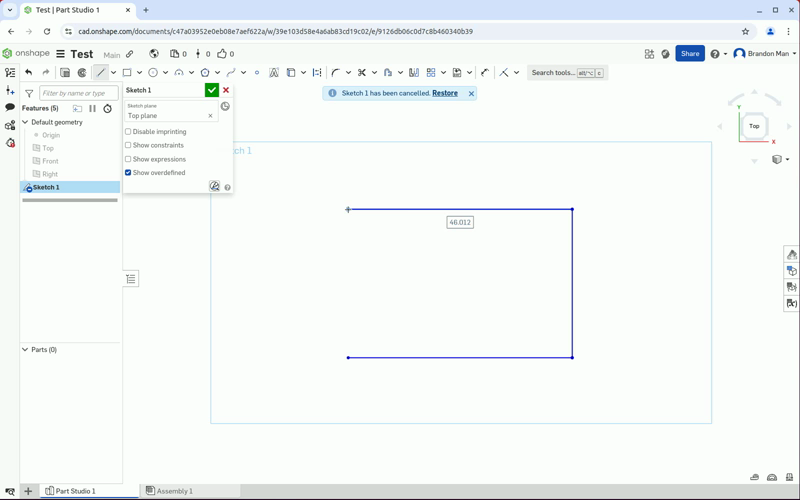
mouse_move(348, 357)
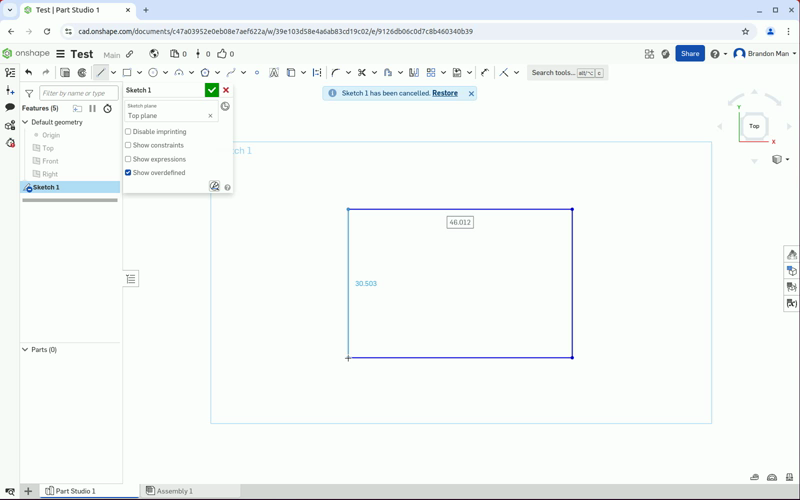
key_up(shift)
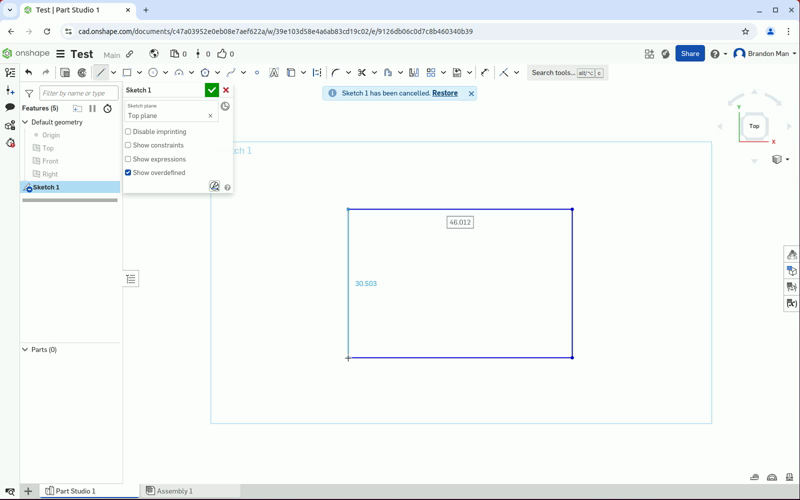
click(348, 357)
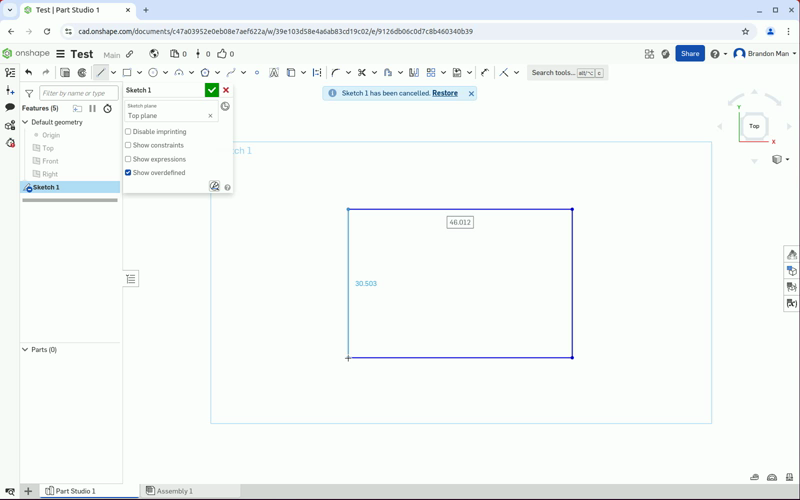
key(esc)
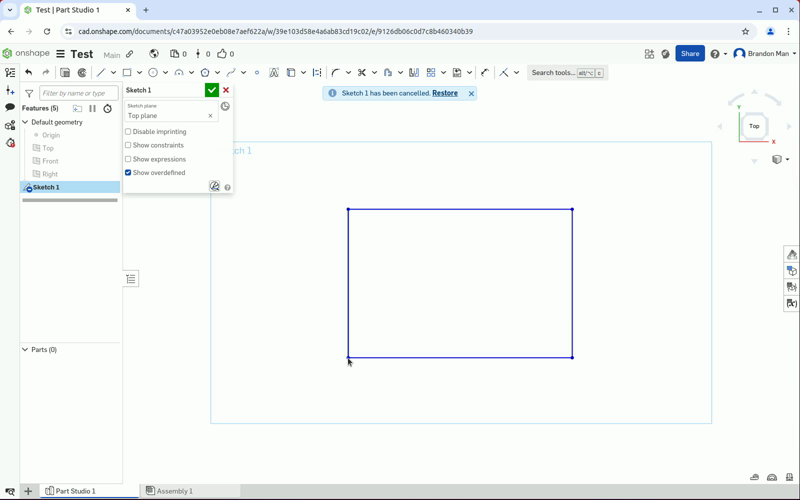
mouse_move(418, 234)
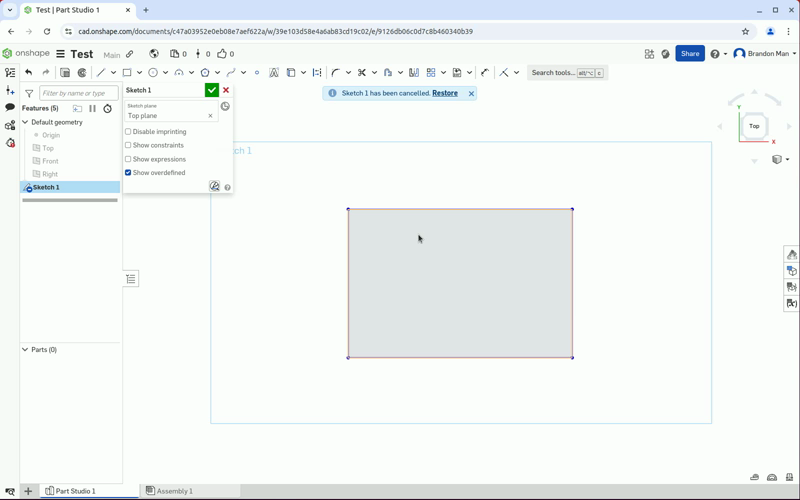
click(418, 234)
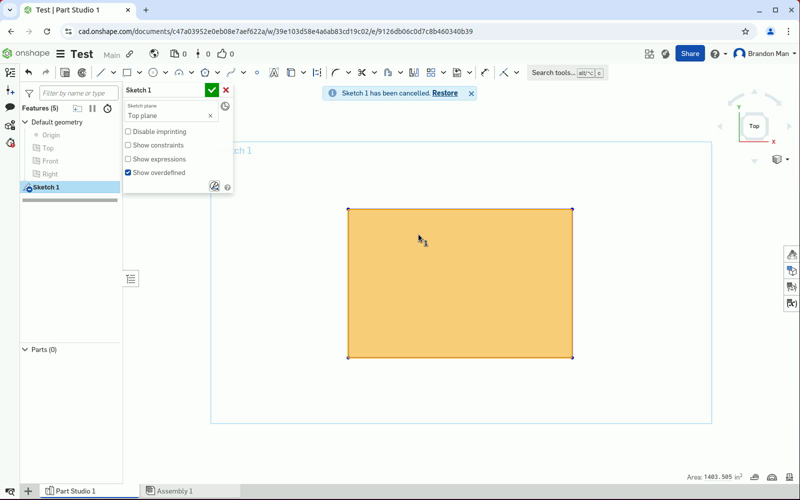
mouse_move(73, 352)
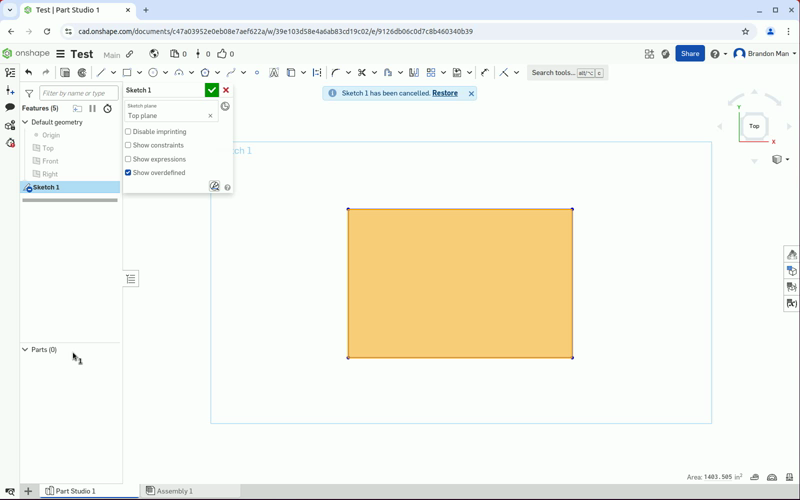
key(shift+y)
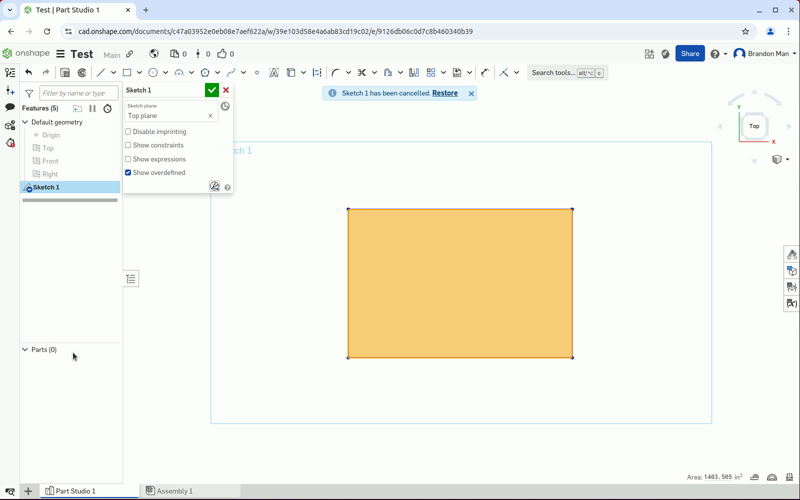
key(shift+e)
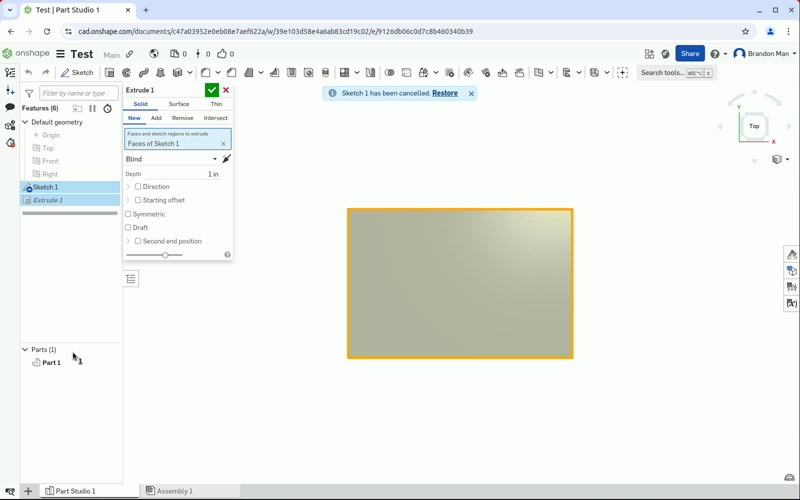
mouse_move(143, 106)
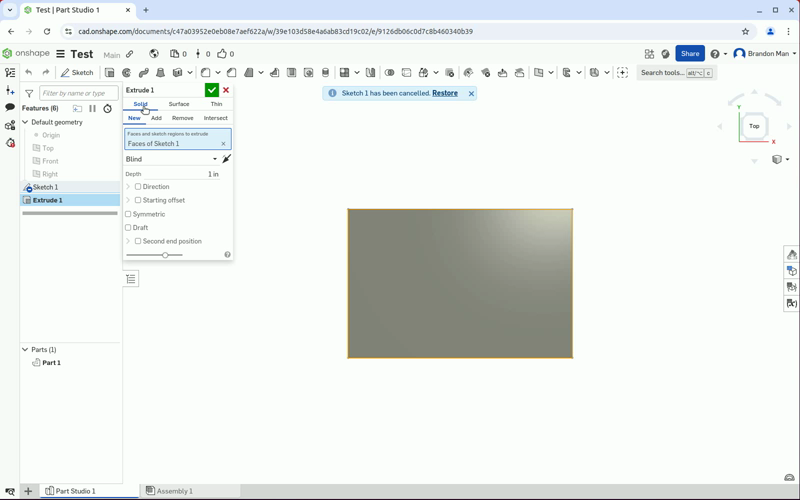
click(143, 106)
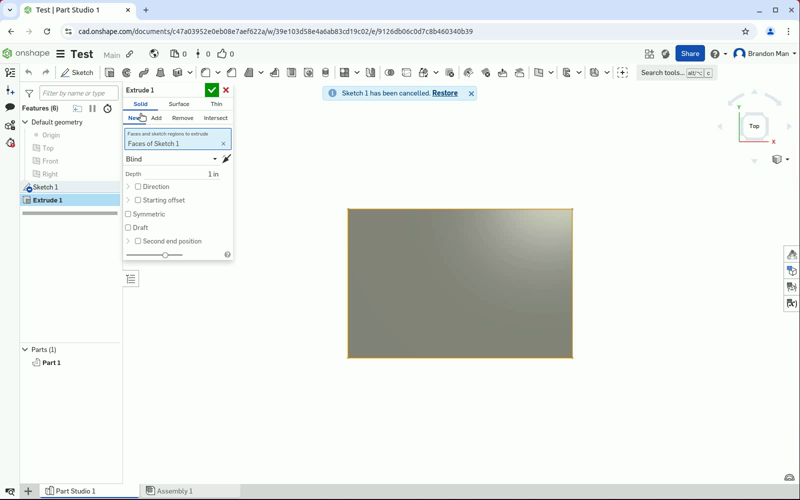
mouse_move(137, 120)
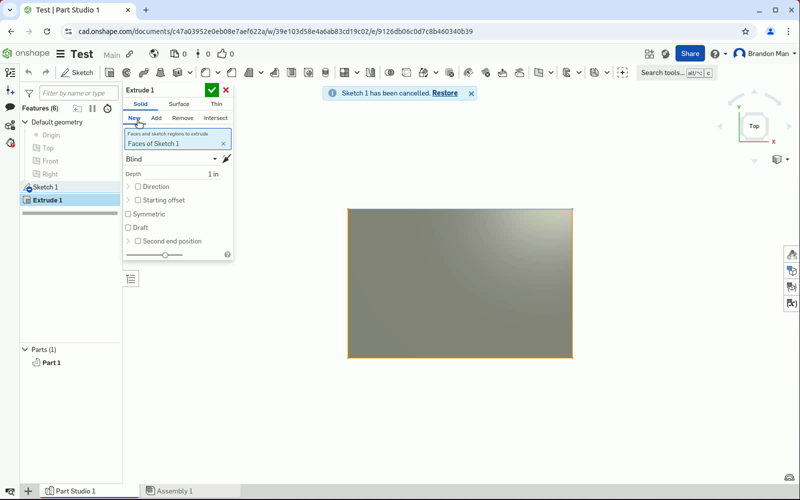
click(137, 120)
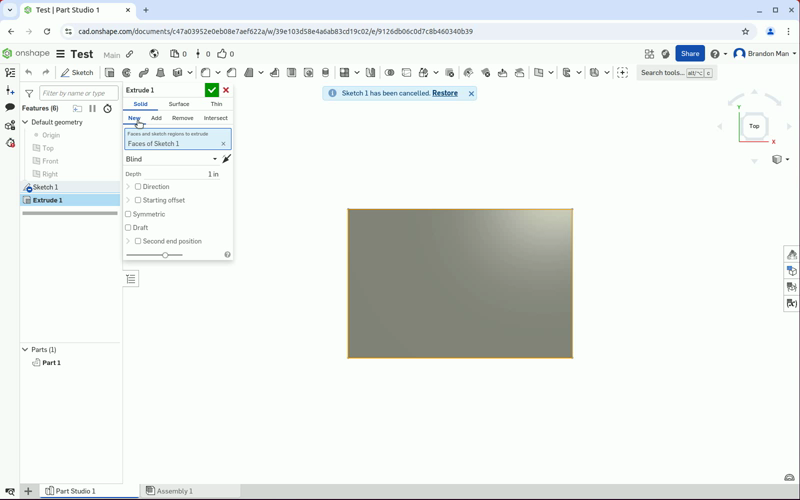
key(tab, 4)
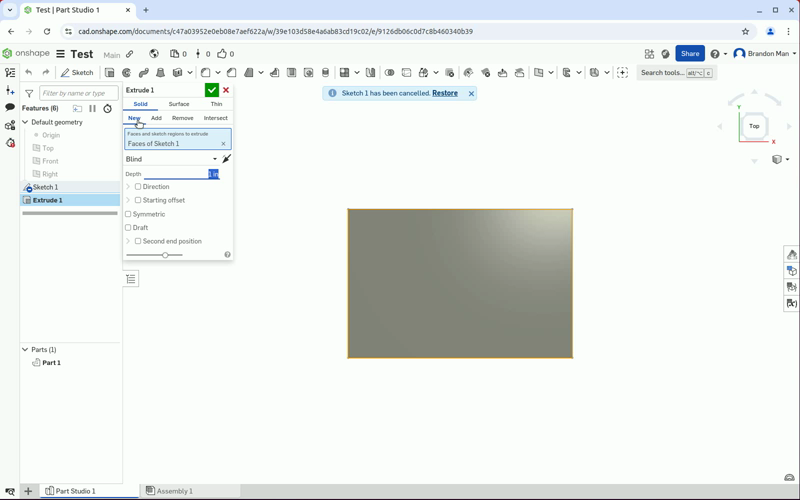
text(0.481)
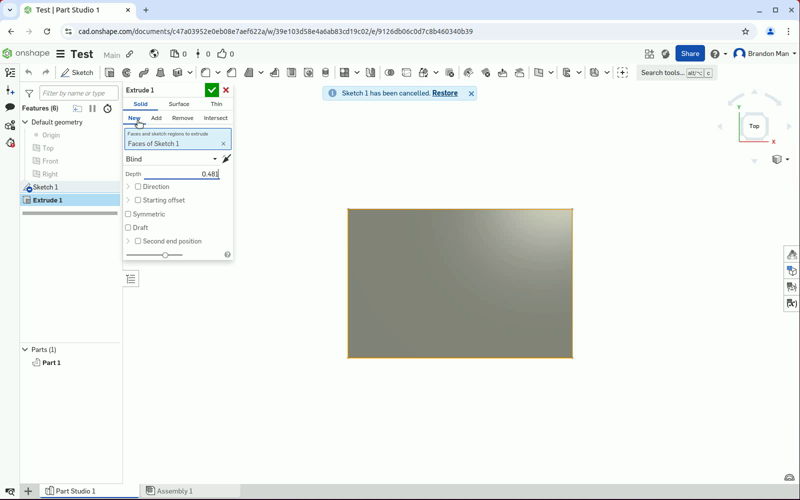
key(enter)
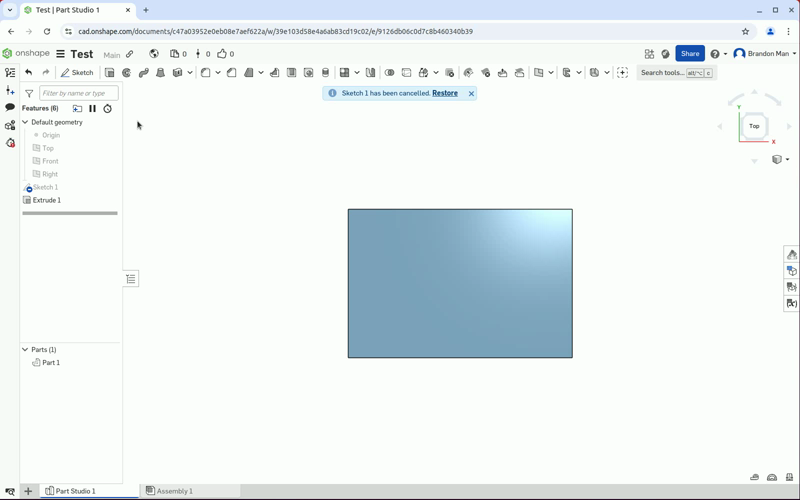
key(shift+h)
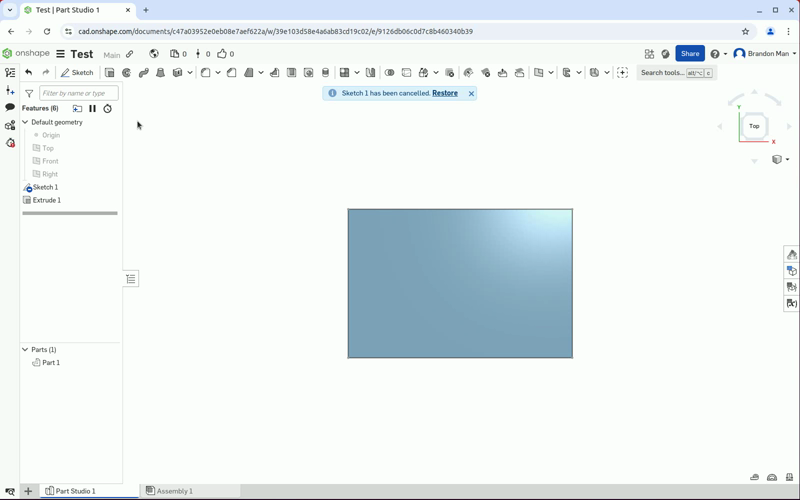
key(shift+h)
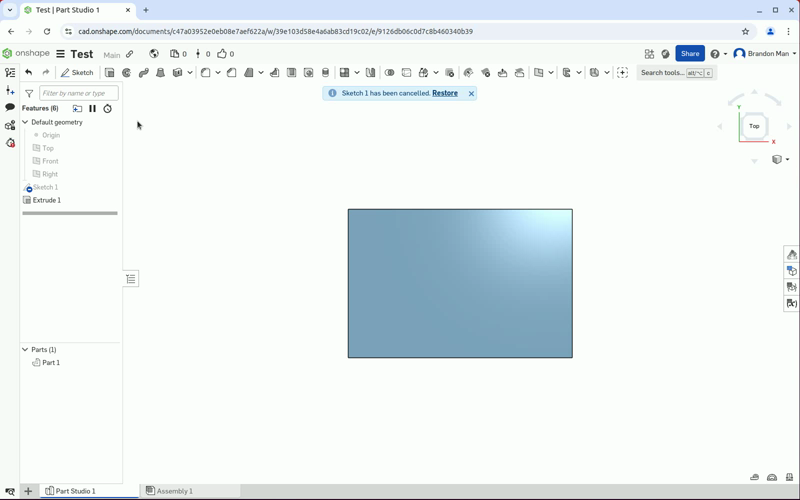
mouse_move(73, 189)
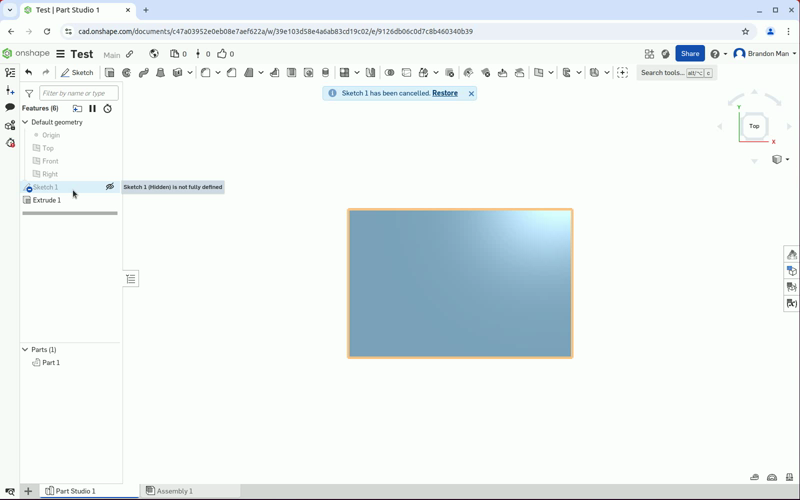
click(73, 189)
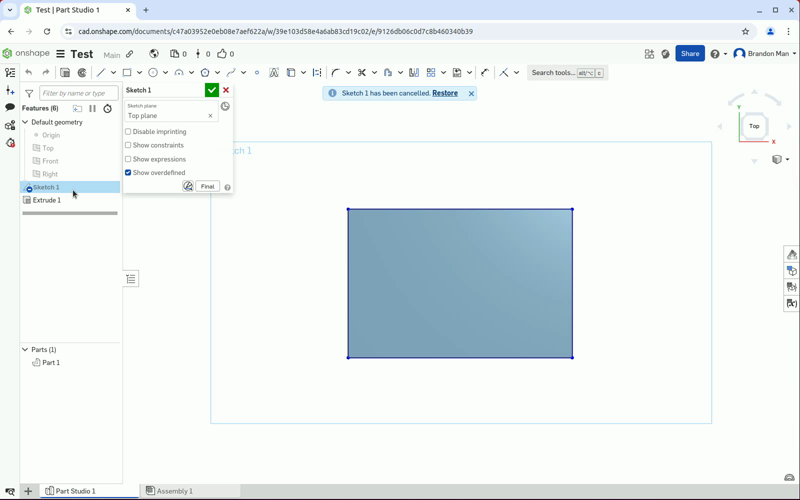
mouse_move(229, 92)
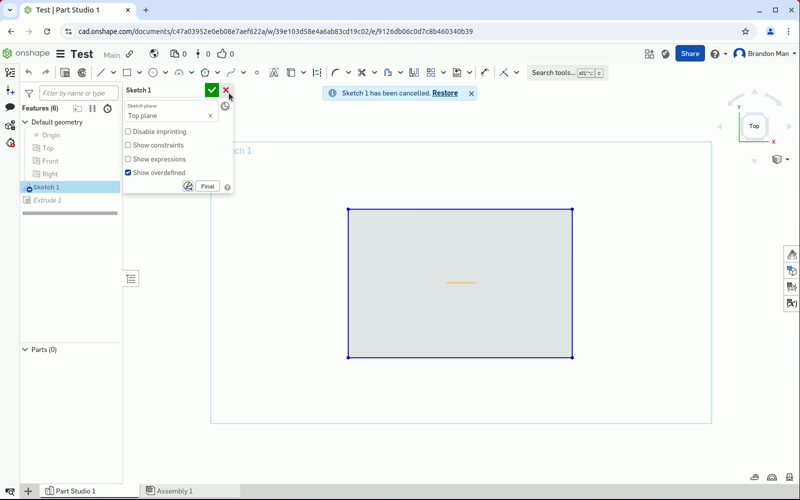
click(229, 92)
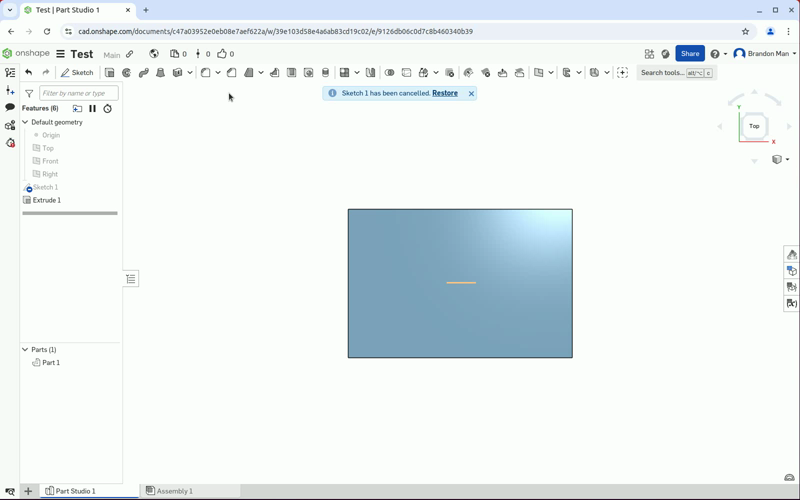
mouse_move(541, 75)
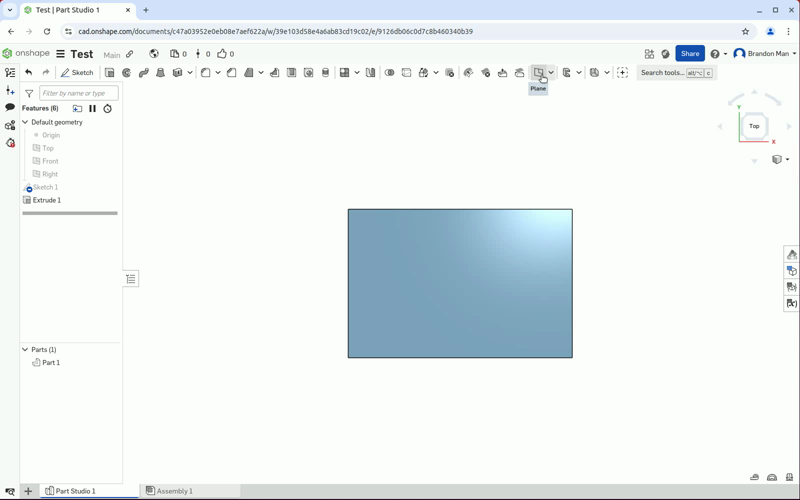
click(541, 75)
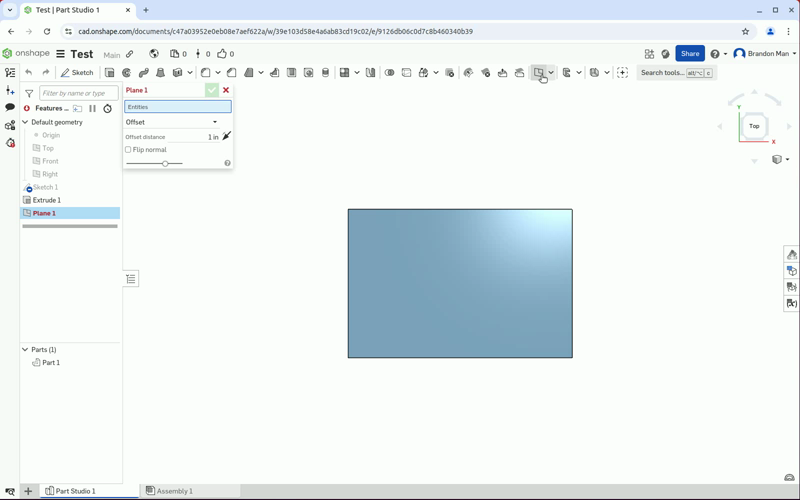
mouse_move(73, 150)
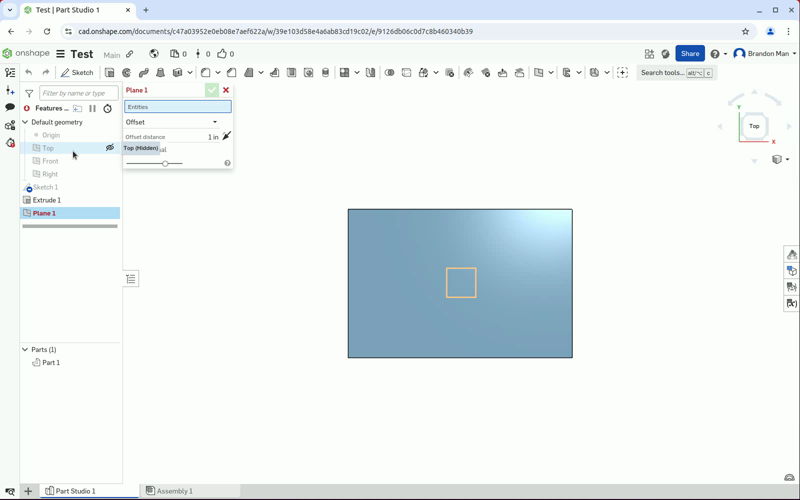
click(73, 150)
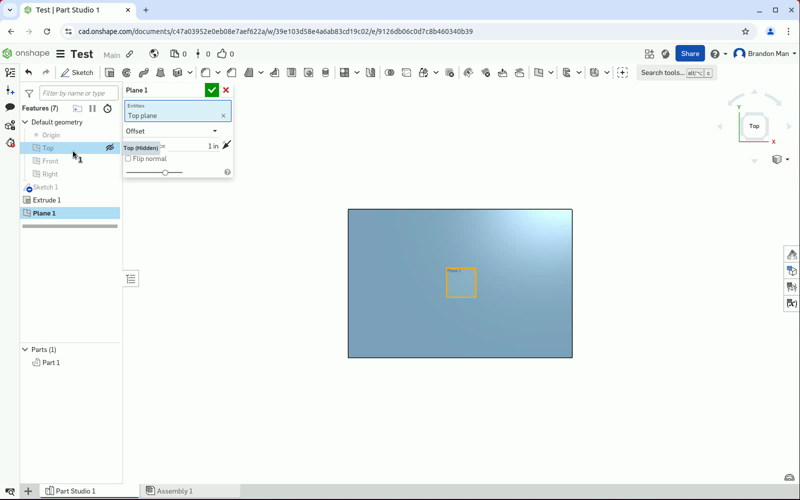
key(tab, 2)
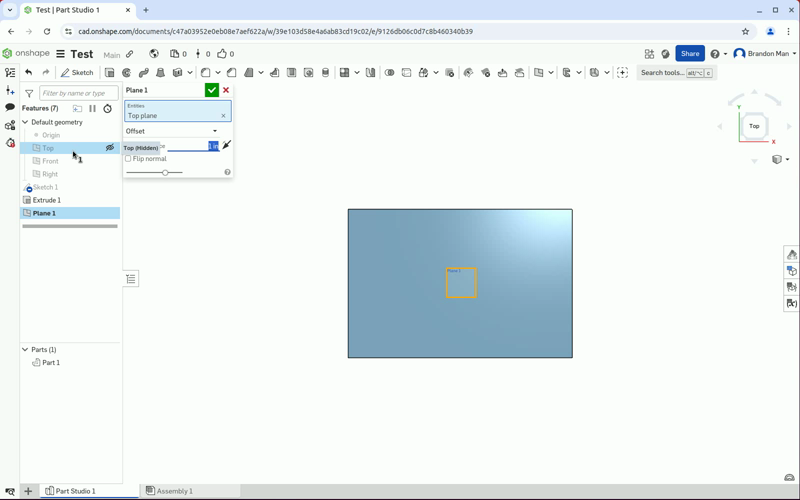
text(0.493)
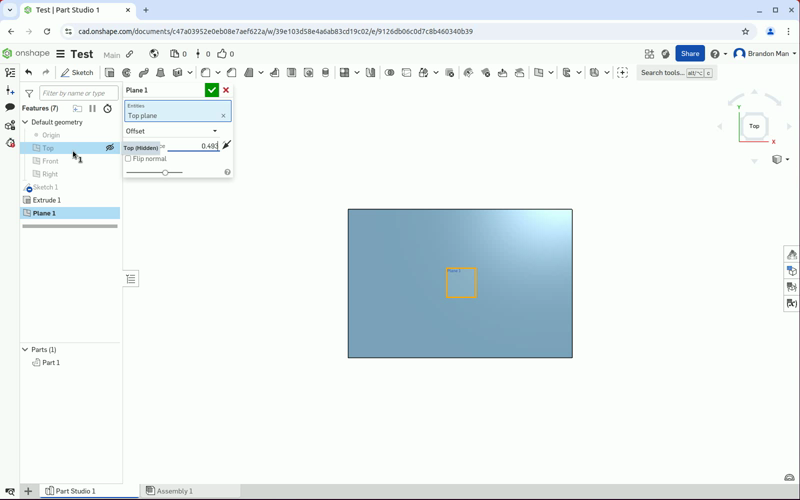
key(enter, 2)
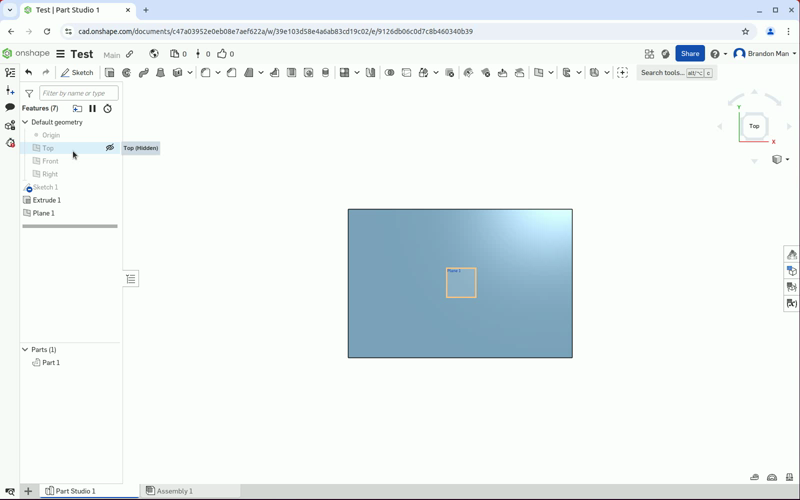
key(shift+s)
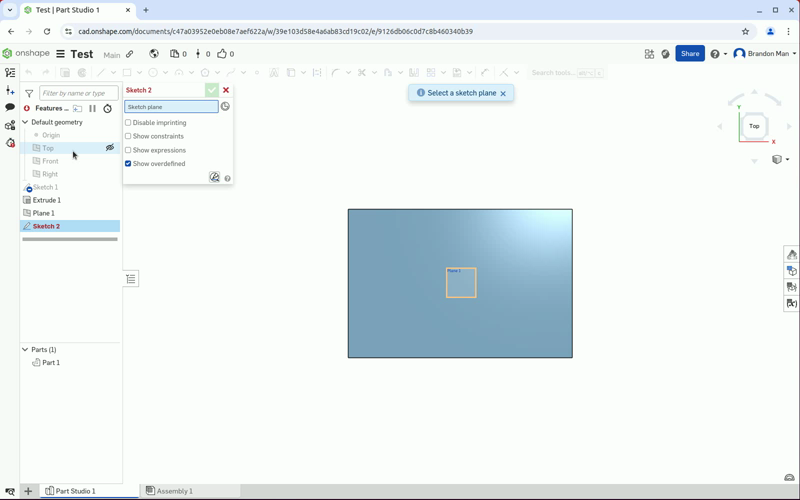
mouse_move(73, 215)
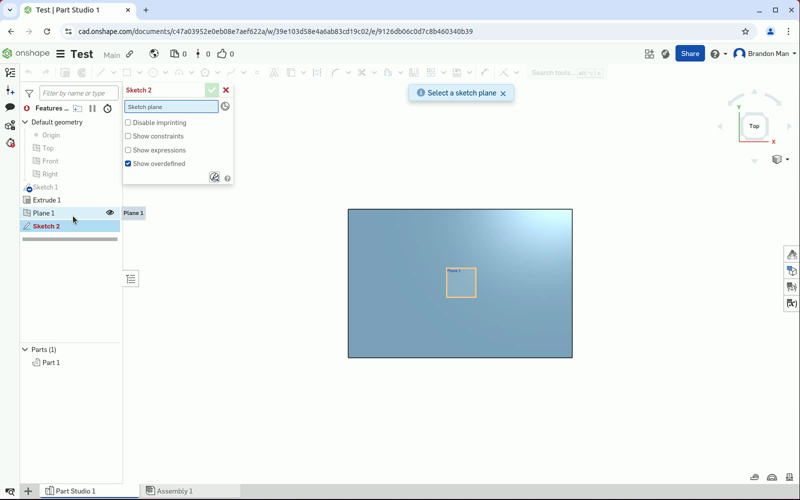
click(73, 215)
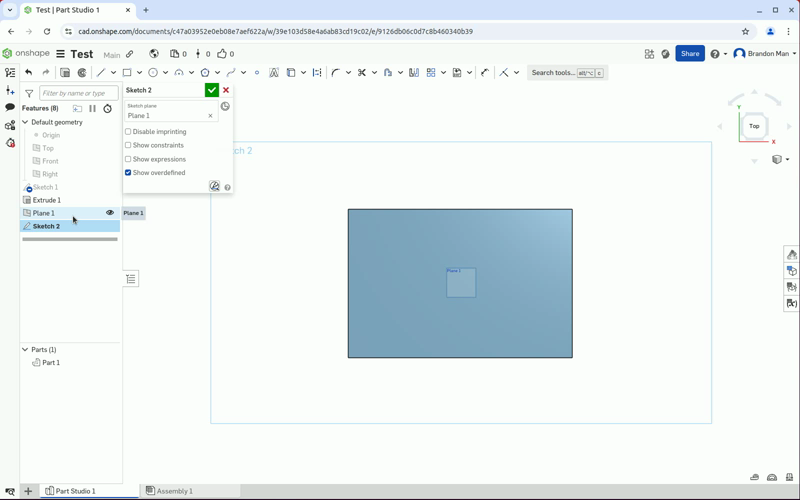
mouse_move(73, 352)
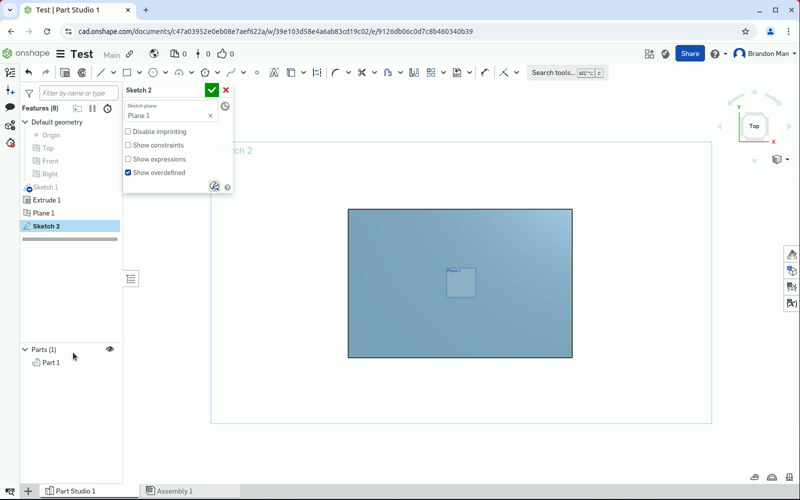
key(y)
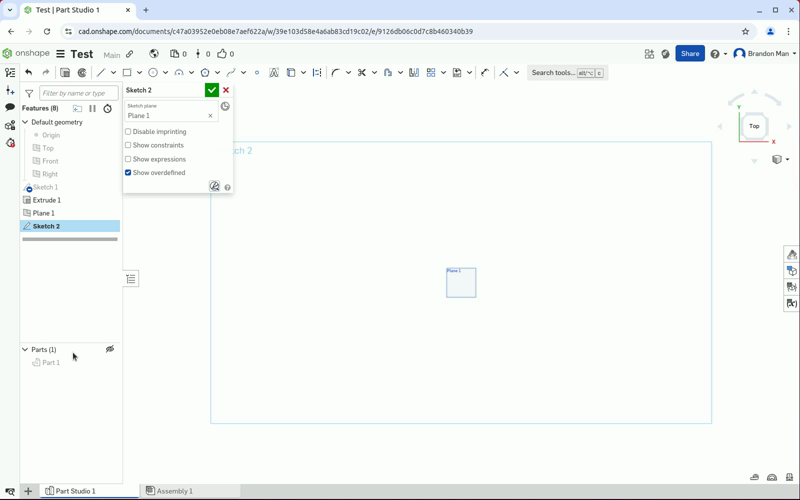
key(l)
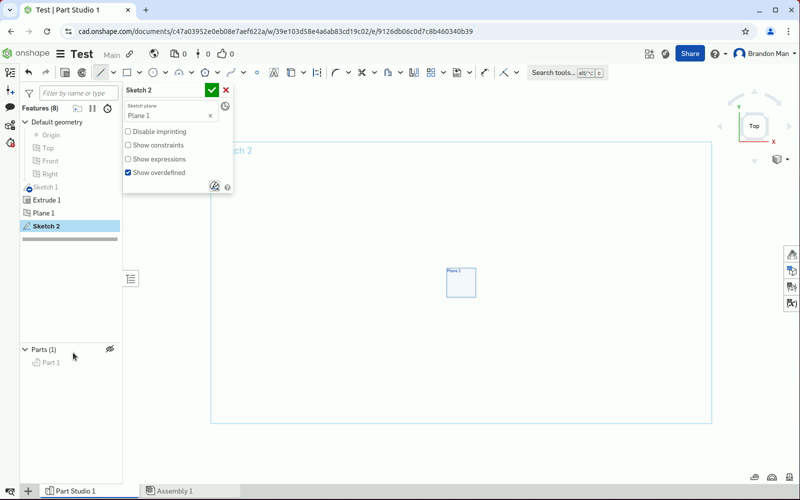
key_down(shift)
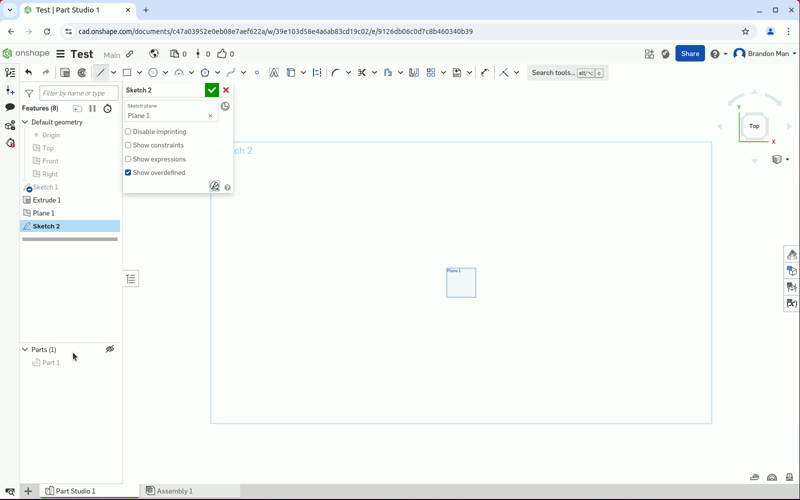
mouse_move(351, 354)
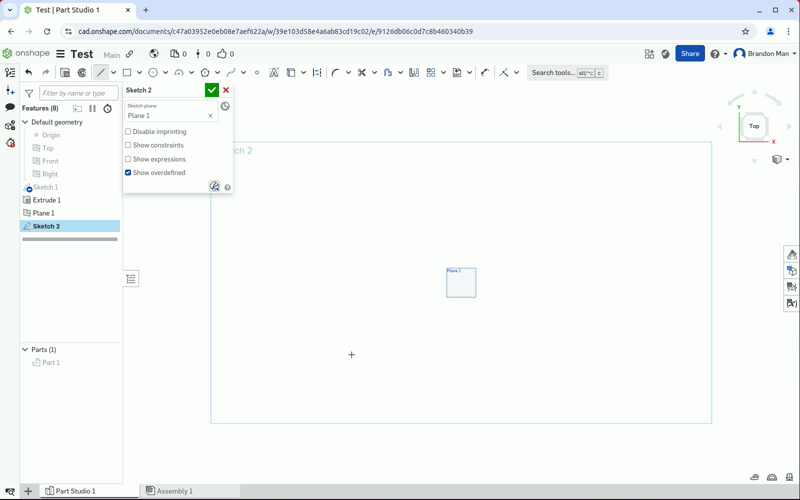
click(351, 354)
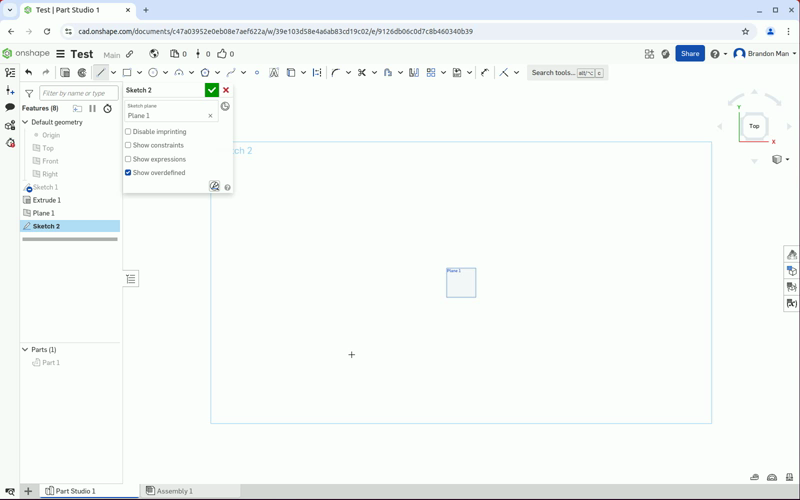
key_up(shift)
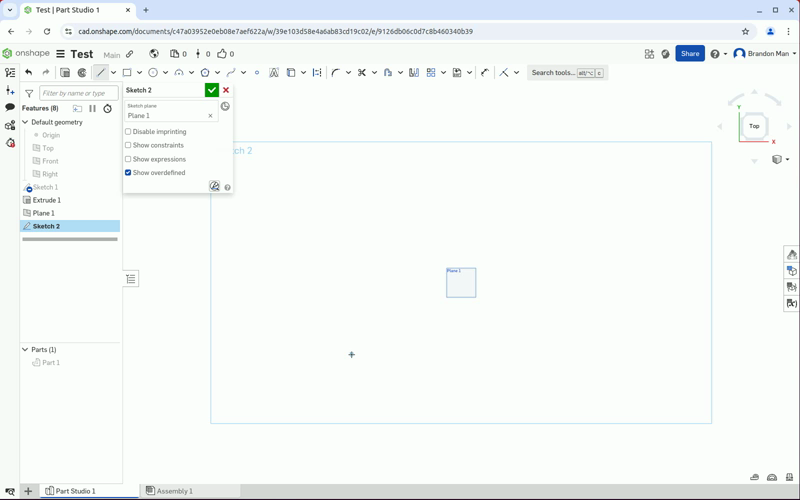
key_down(shift)
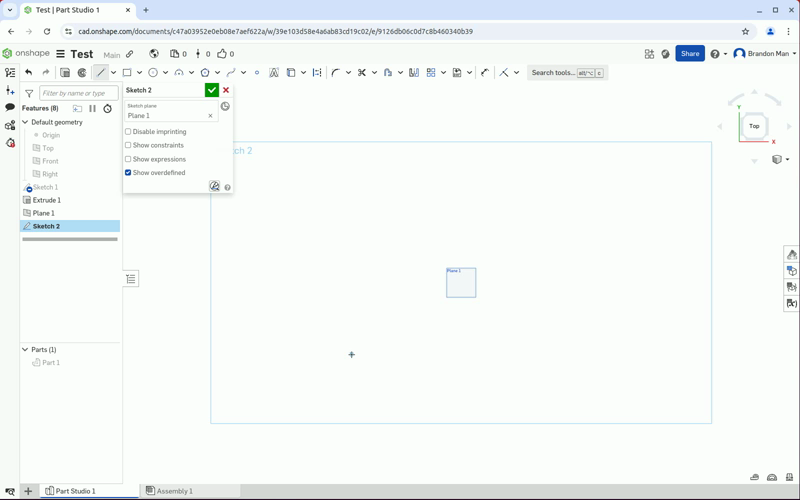
mouse_move(568, 354)
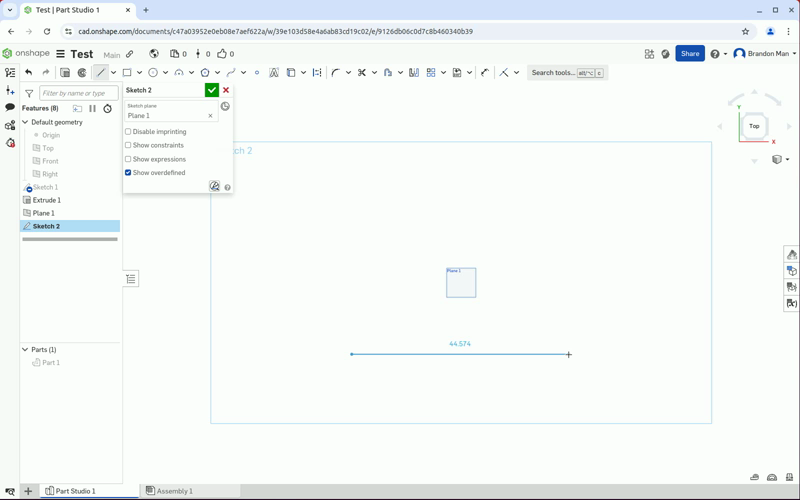
click(568, 354)
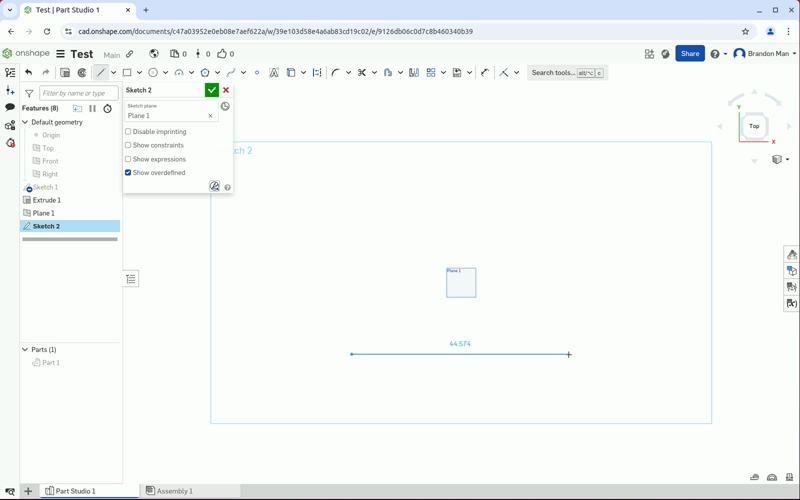
key_up(shift)
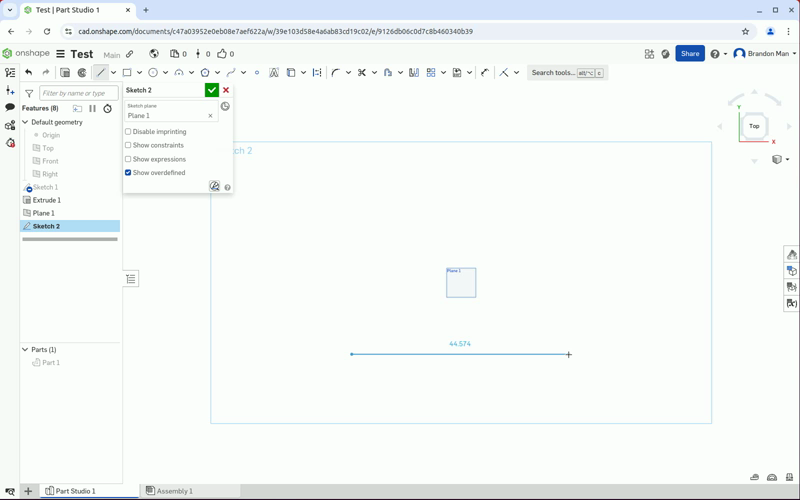
key_down(shift)
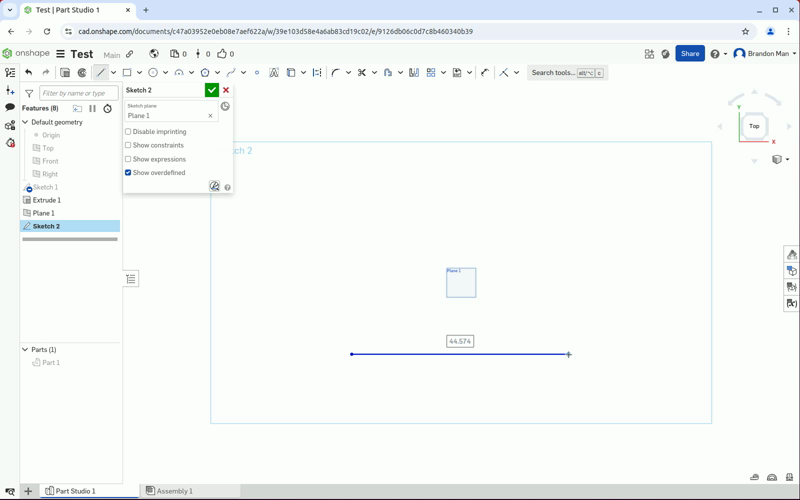
mouse_move(568, 213)
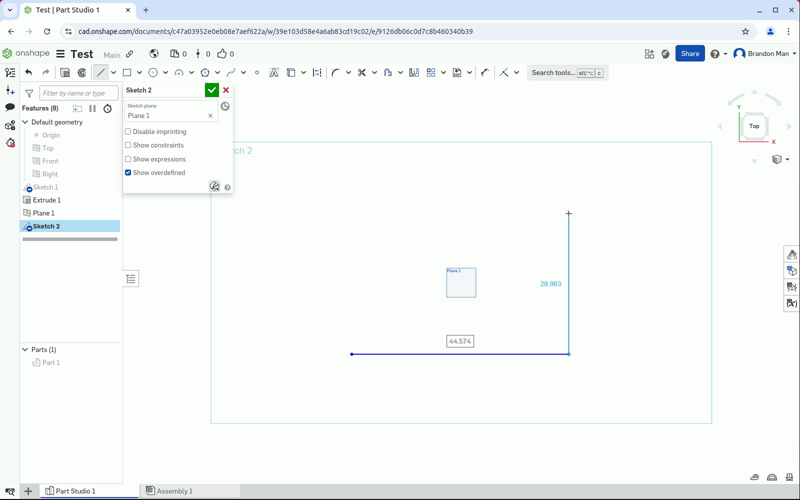
click(568, 213)
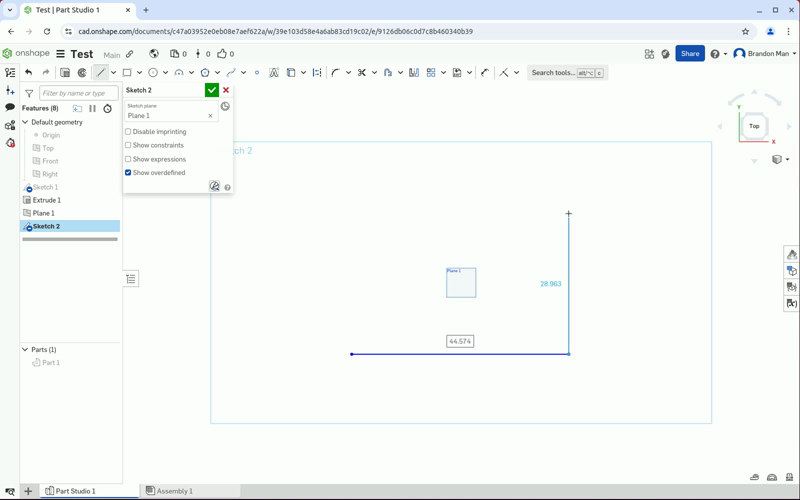
key_up(shift)
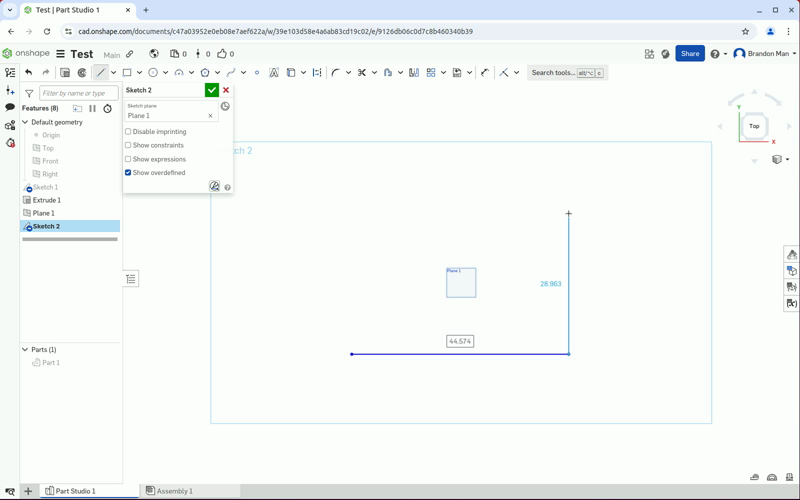
key_down(shift)
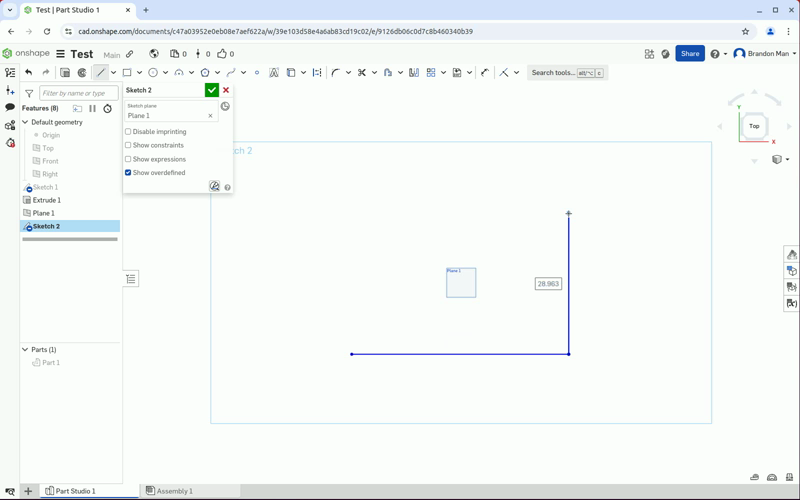
mouse_move(351, 213)
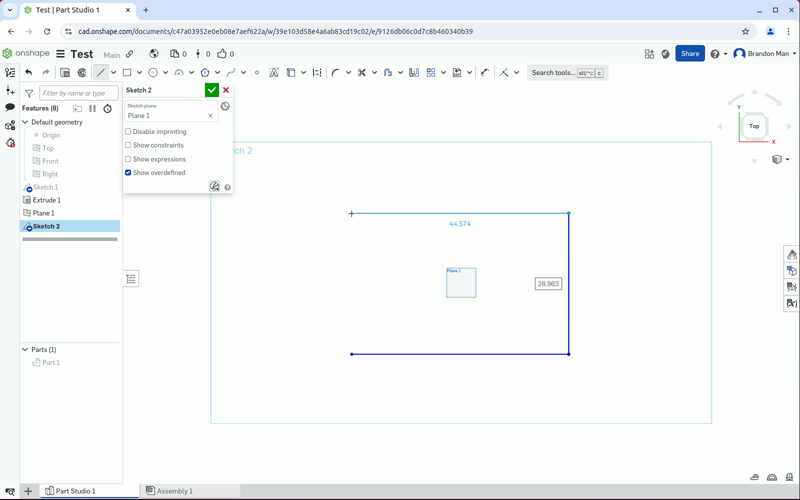
click(351, 213)
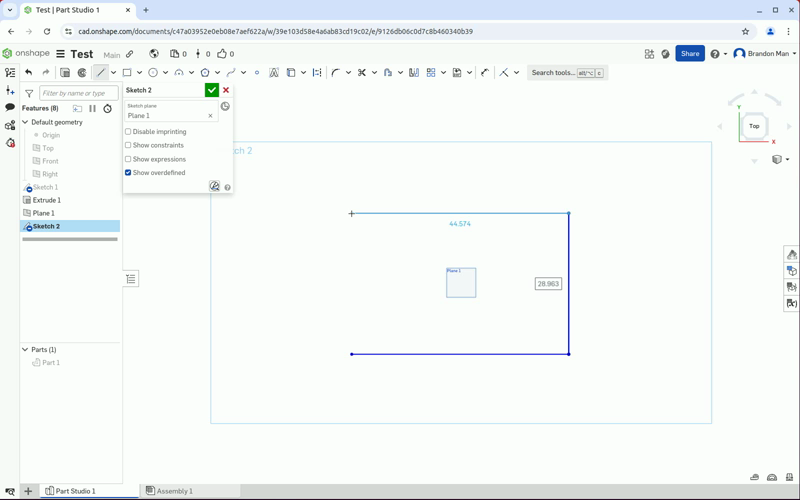
key_up(shift)
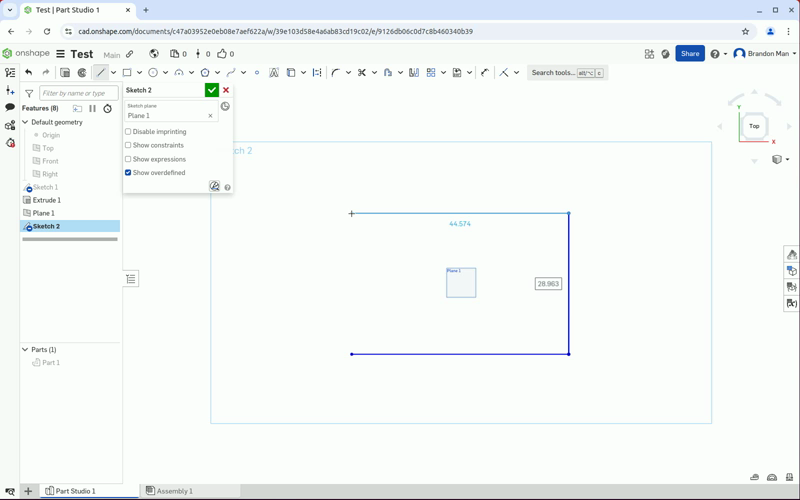
key_down(shift)
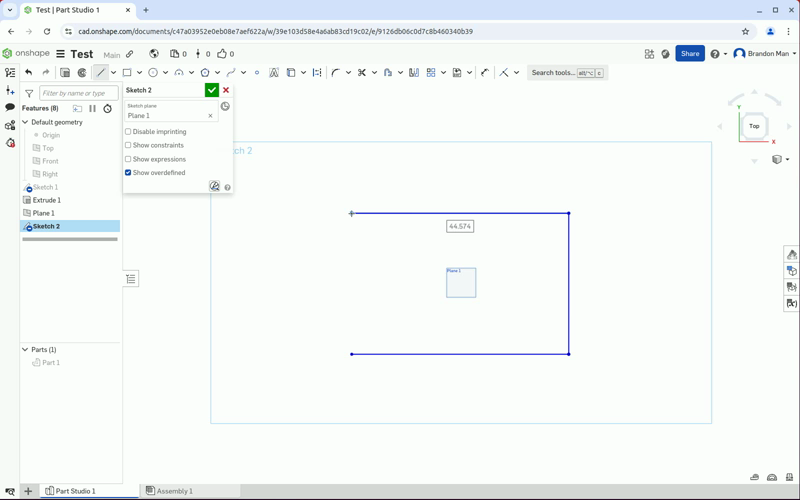
mouse_move(351, 354)
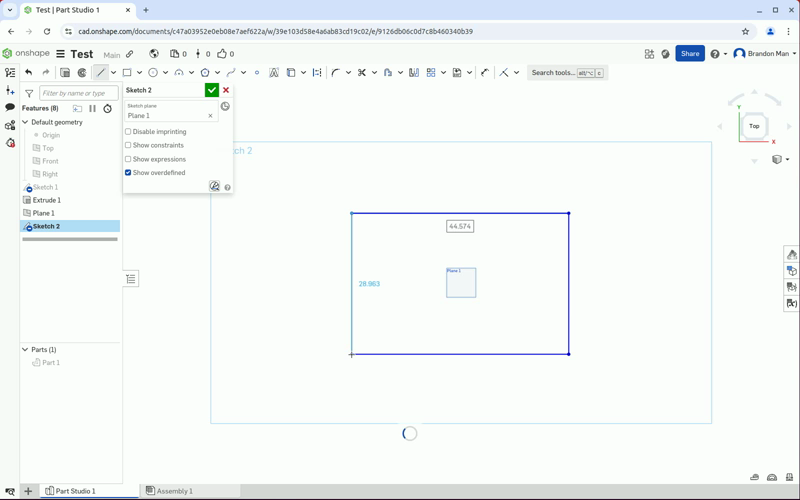
key_up(shift)
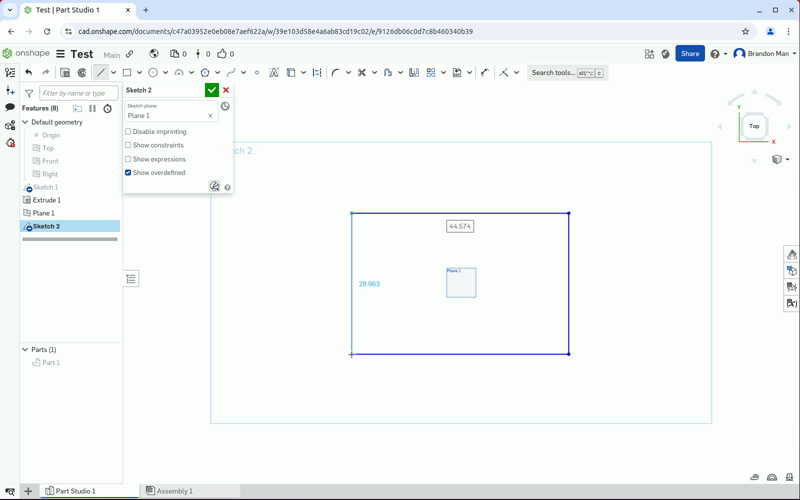
click(351, 354)
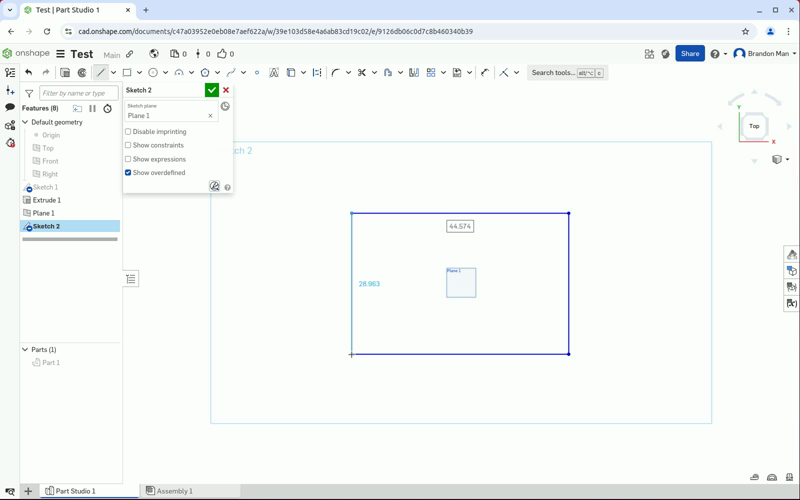
key(esc)
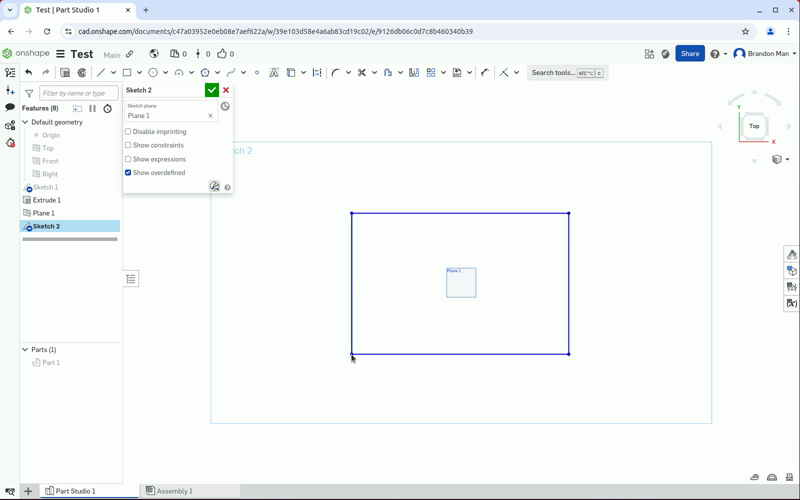
mouse_move(431, 248)
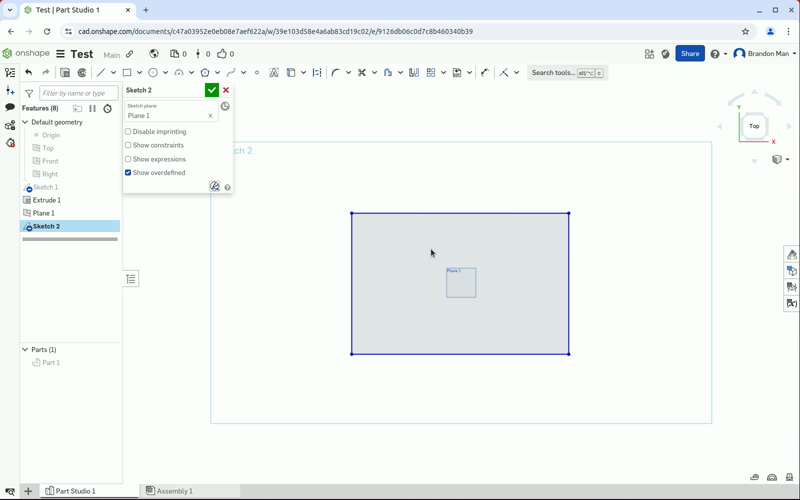
click(431, 248)
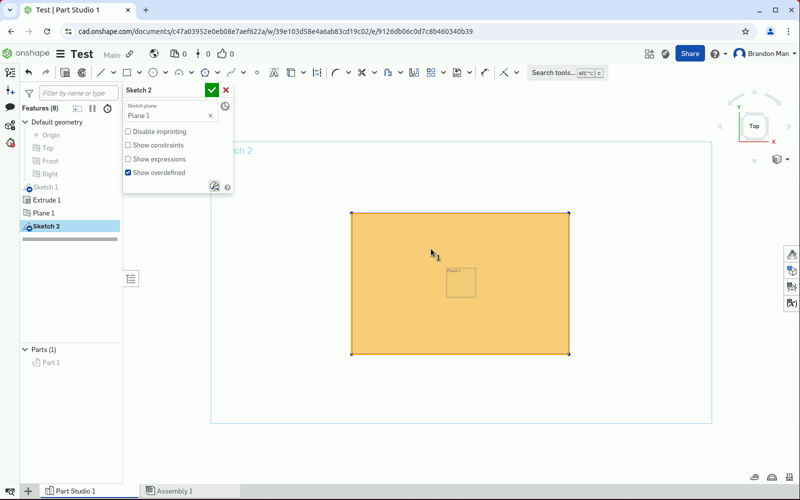
mouse_move(73, 352)
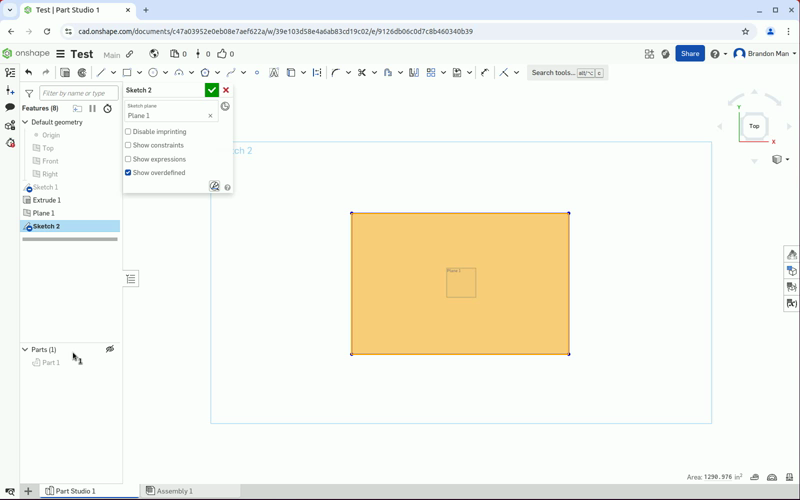
key(shift+y)
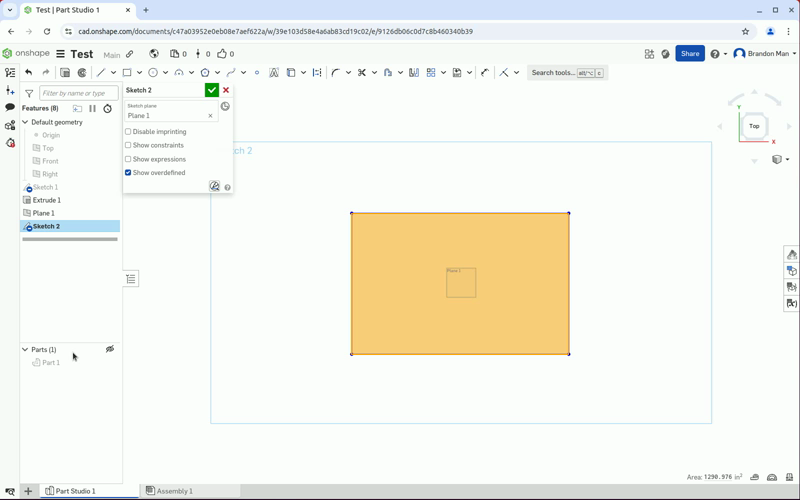
key(shift+e)
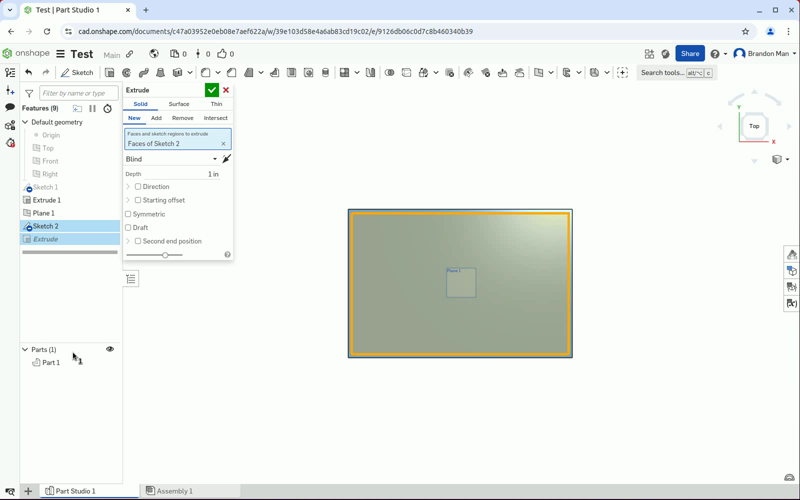
mouse_move(143, 106)
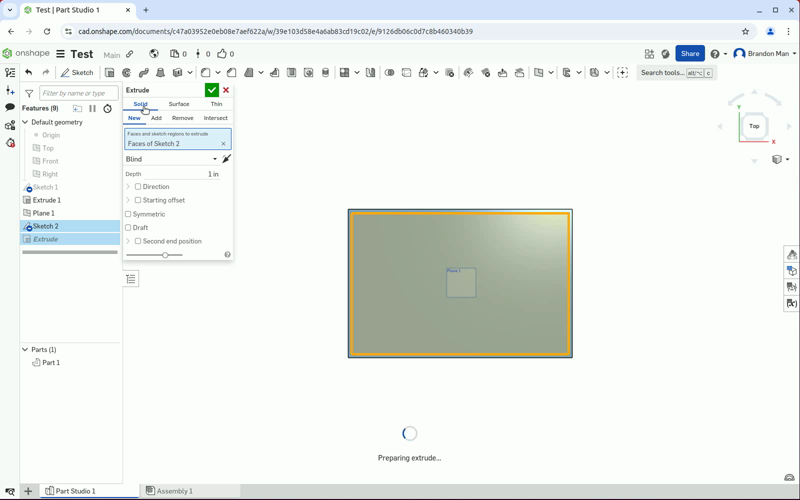
click(143, 106)
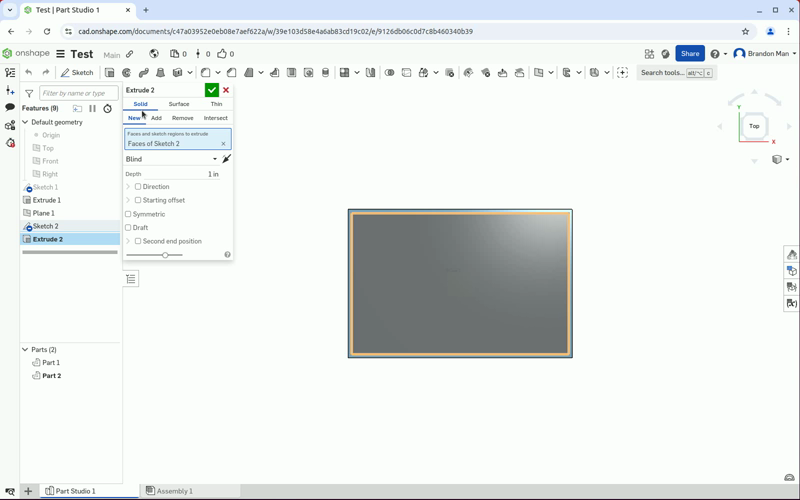
mouse_move(137, 120)
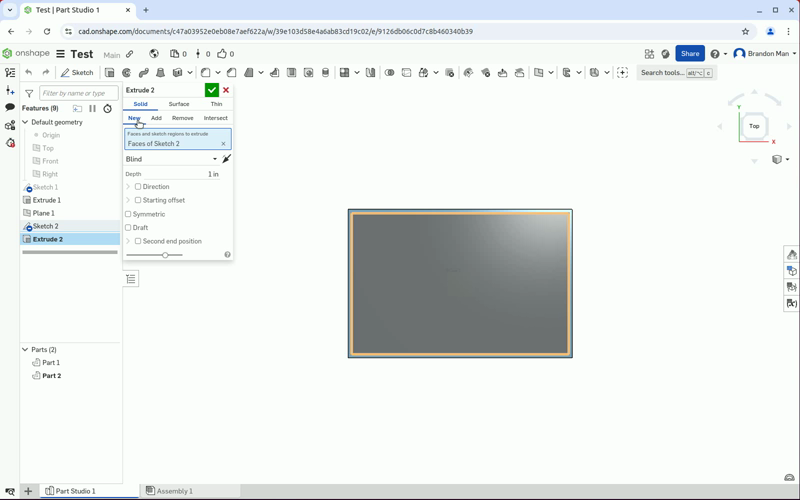
click(137, 120)
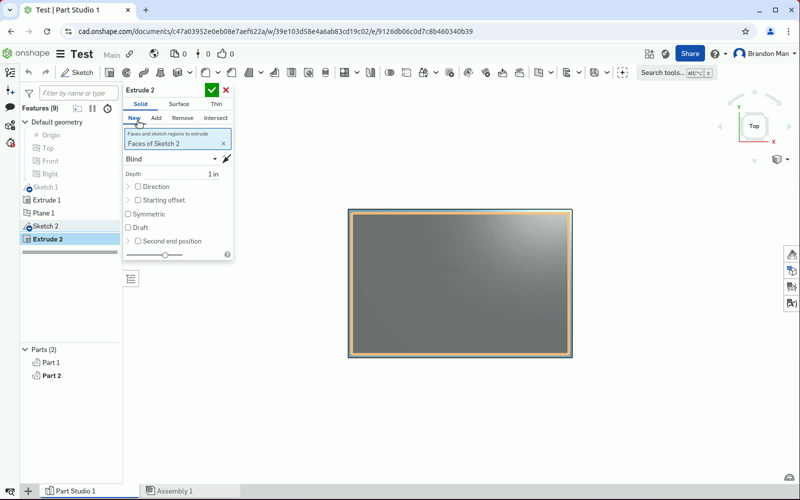
key(tab, 4)
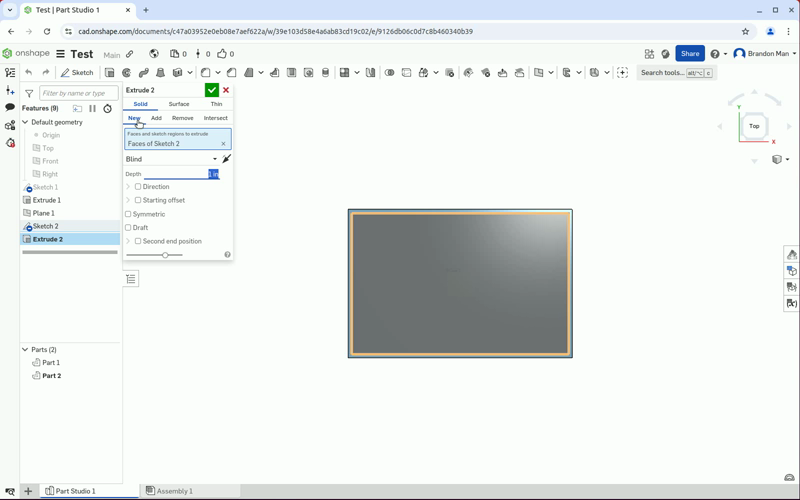
text(0.241)
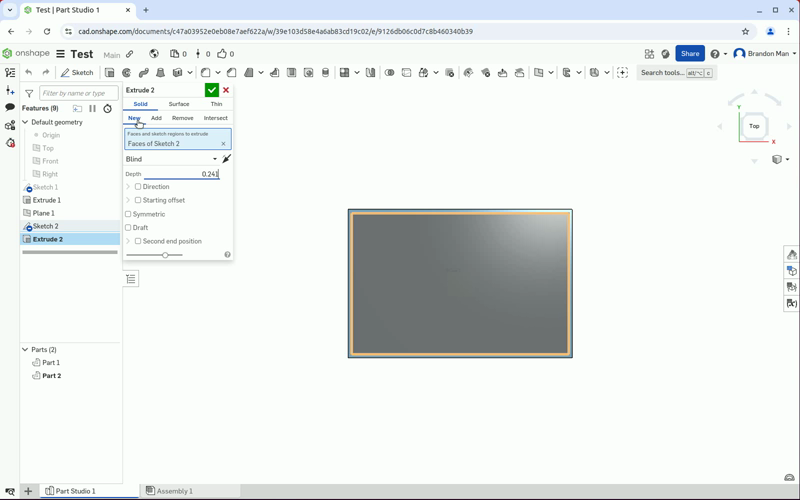
key(enter)
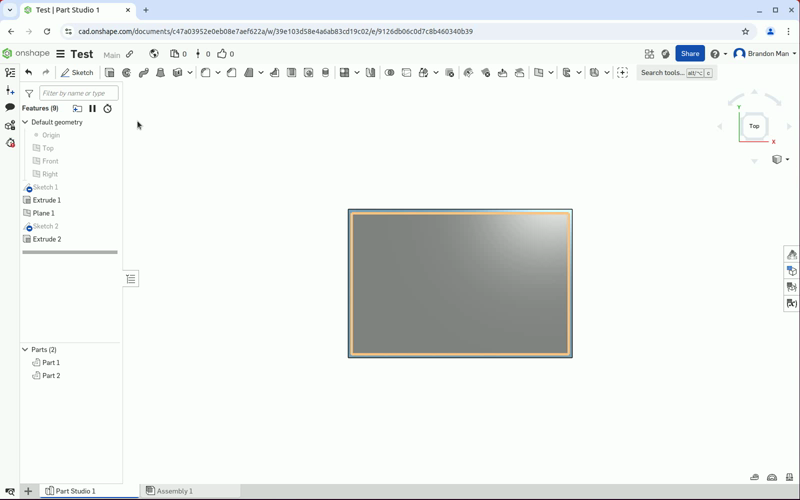
key(shift+h)
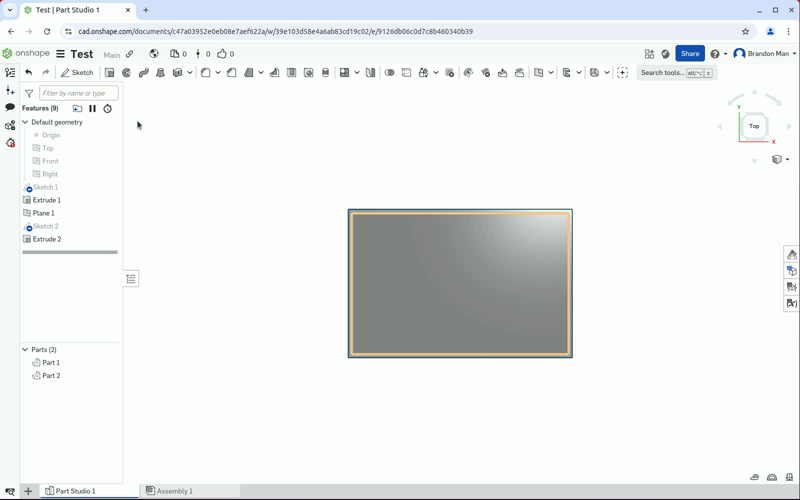
key(shift+h)
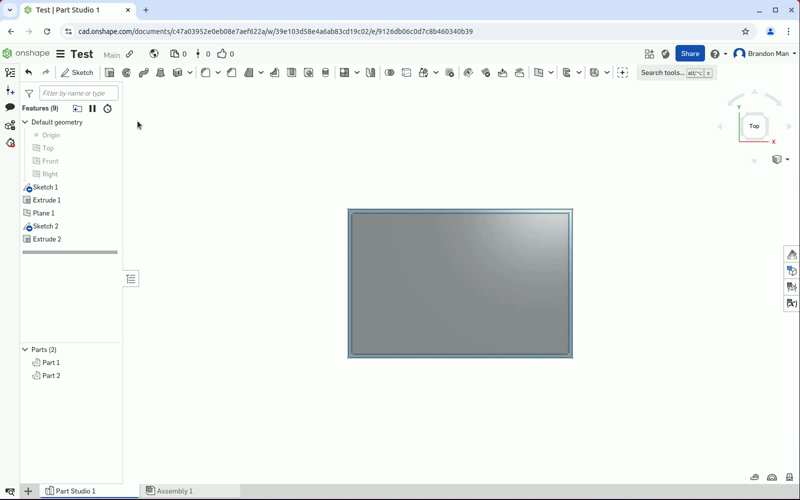
key(shift+7)
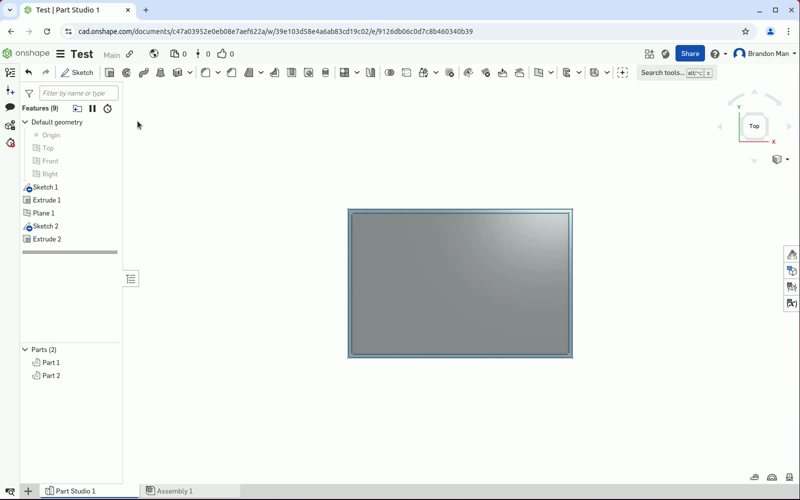
key(up, 3)
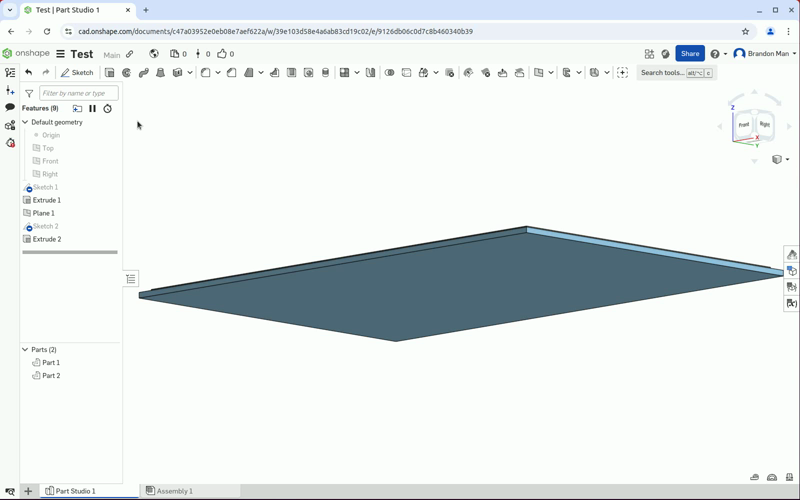
key(left, 3)
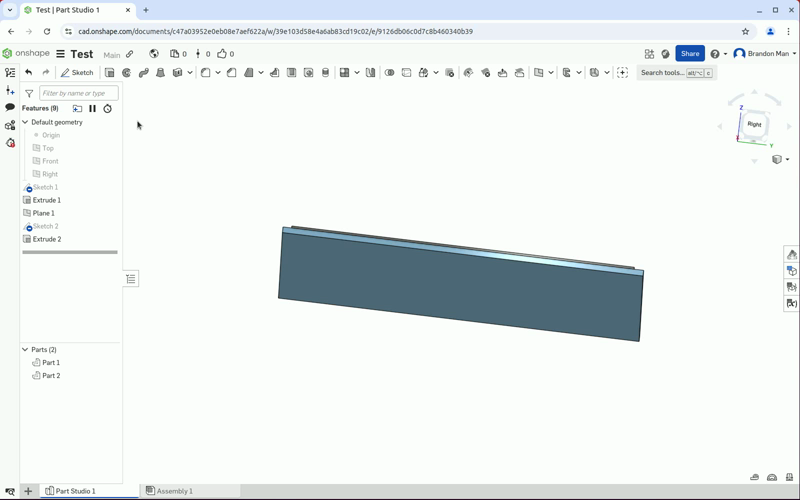
key(right, 3)
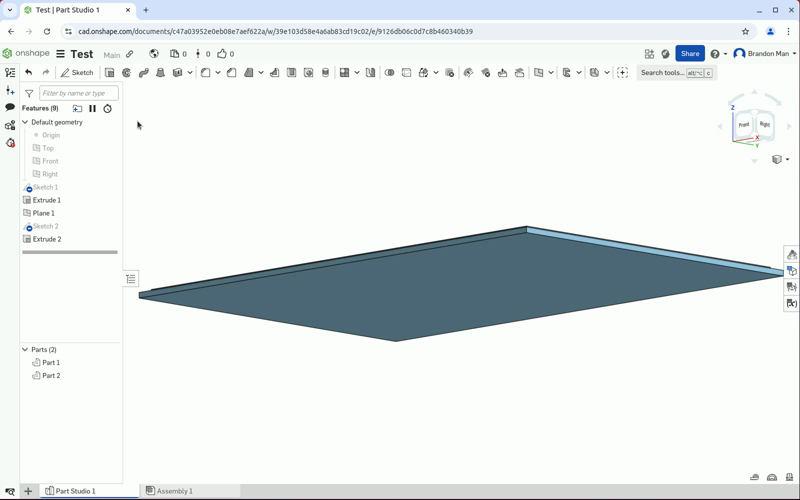
key(down, 3)
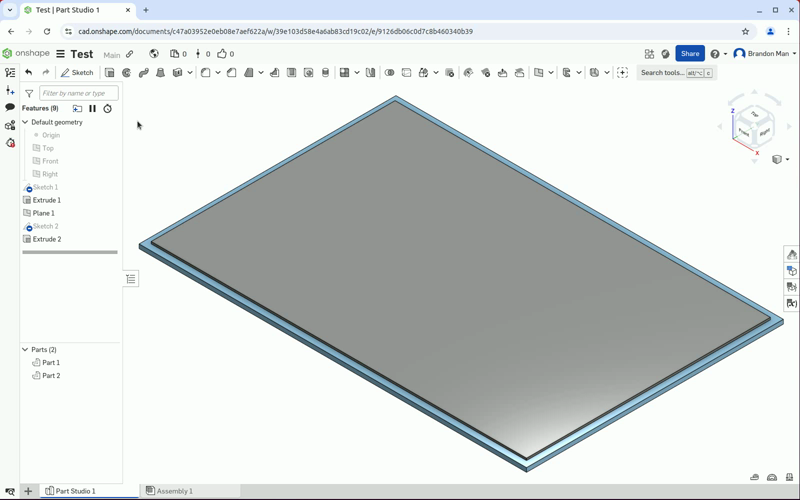
mouse_move(73, 189)
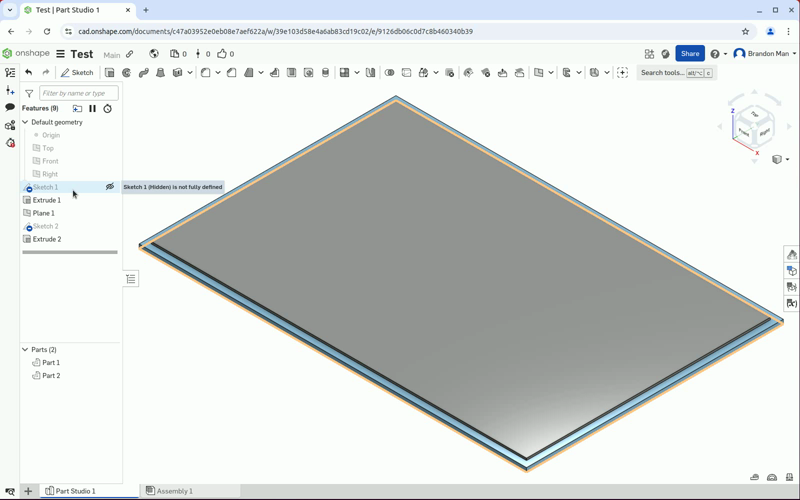
click(73, 189)